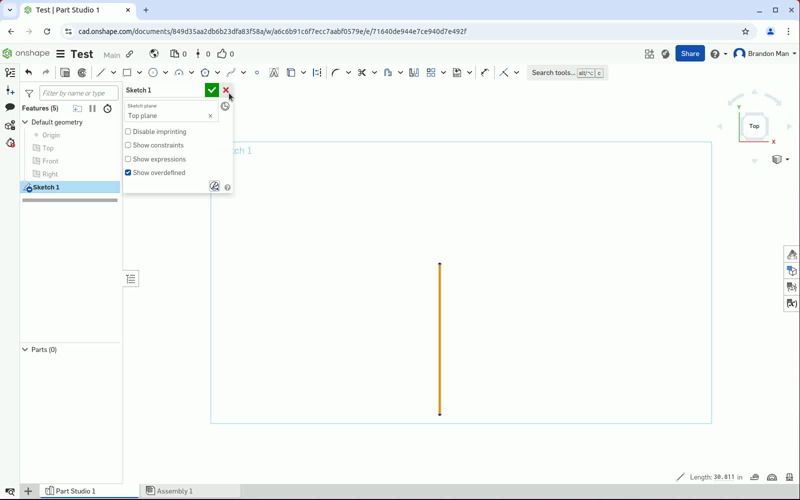
key(shift+h)
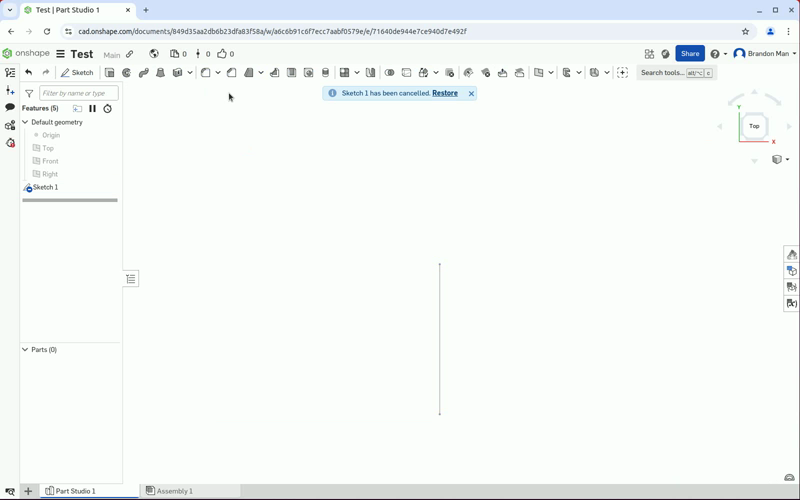
key(shift+s)
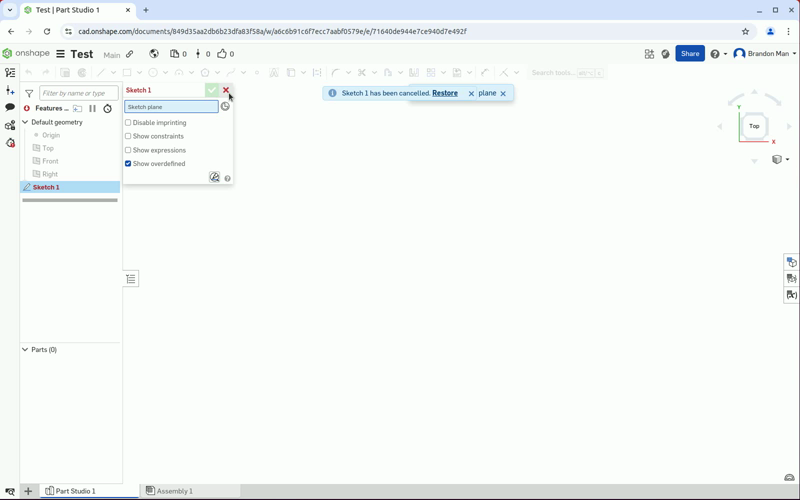
mouse_move(73, 150)
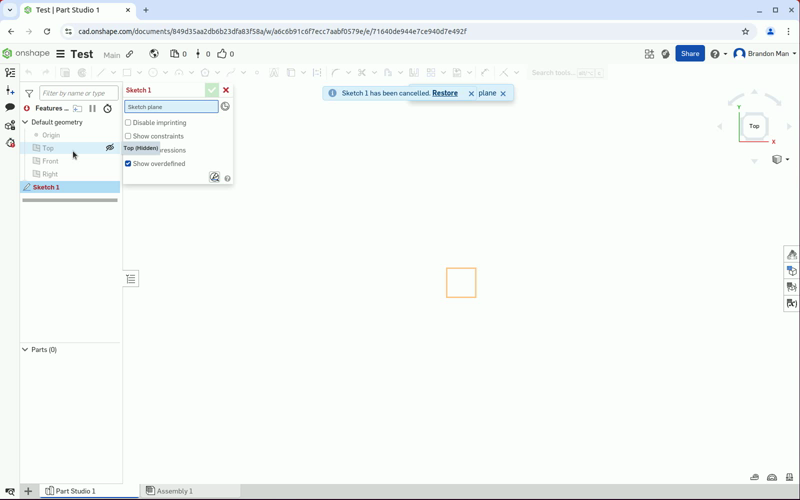
click(73, 150)
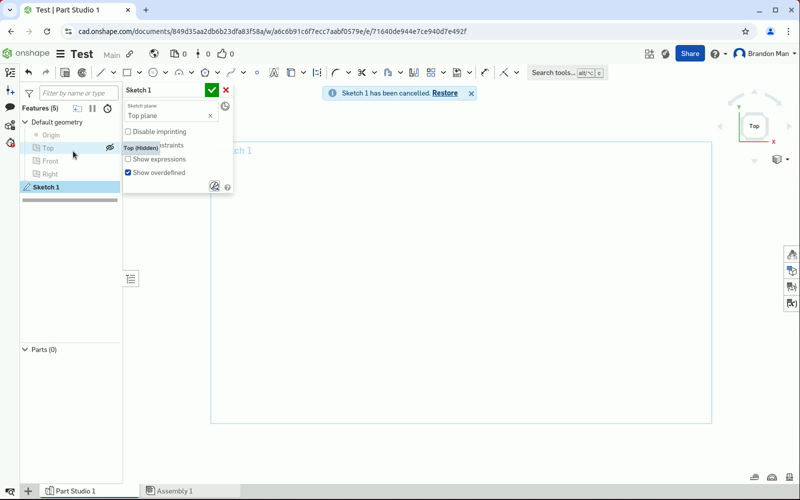
mouse_move(73, 352)
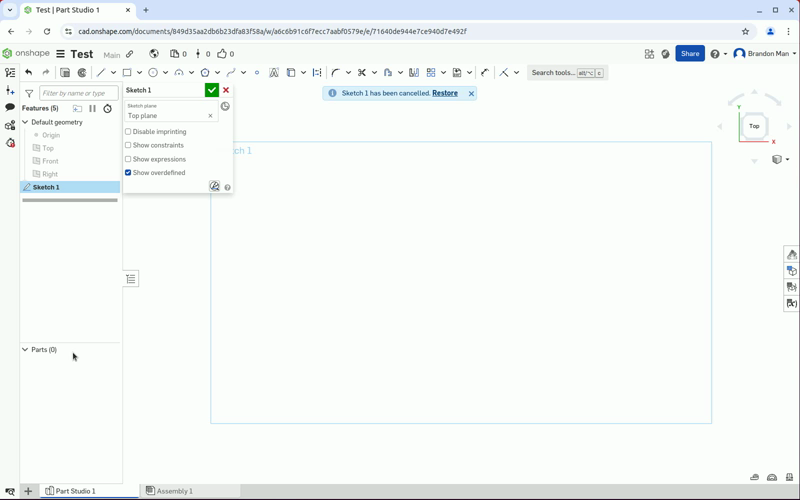
key(y)
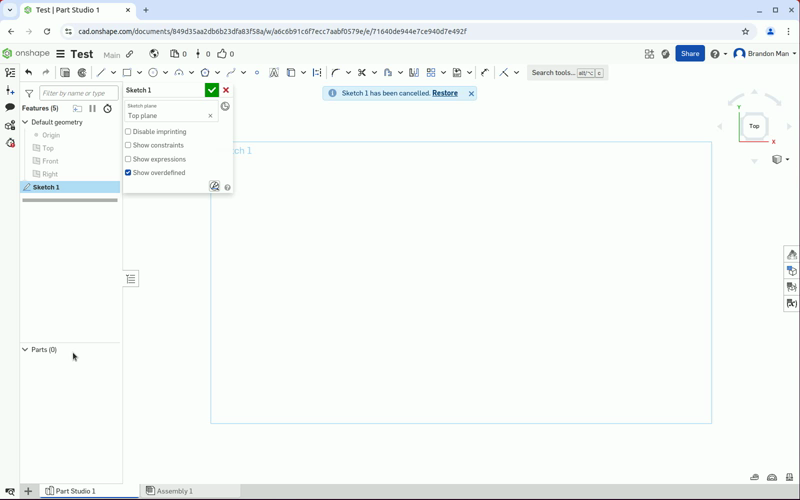
key(l)
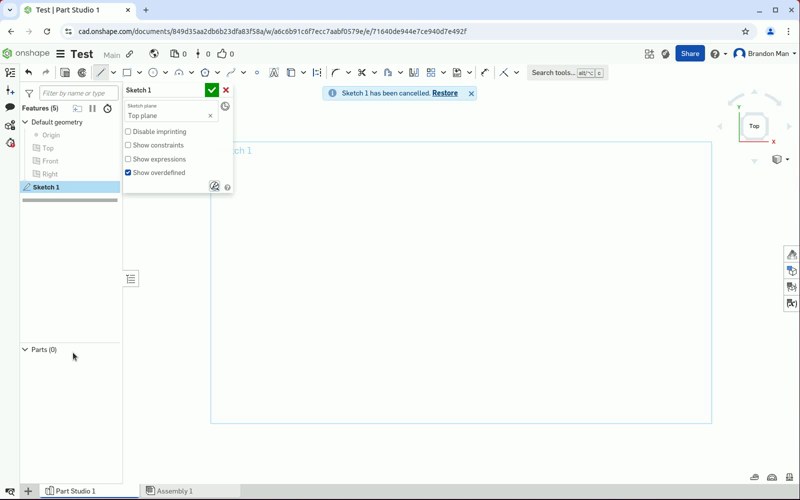
key_down(shift)
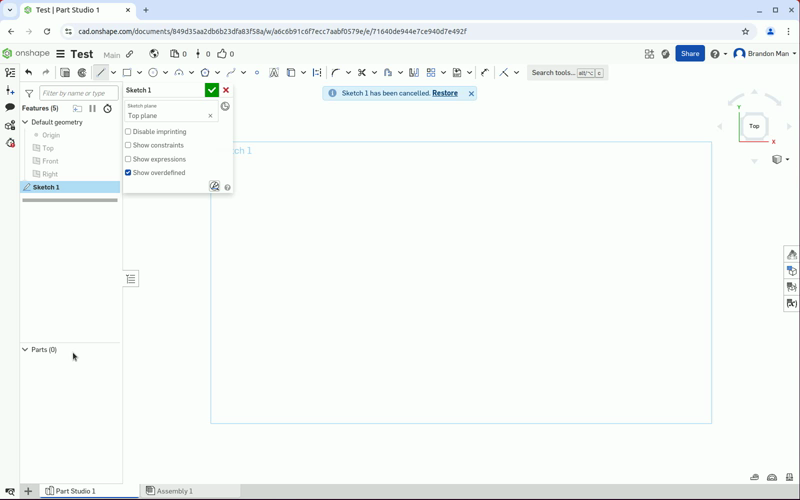
mouse_move(460, 282)
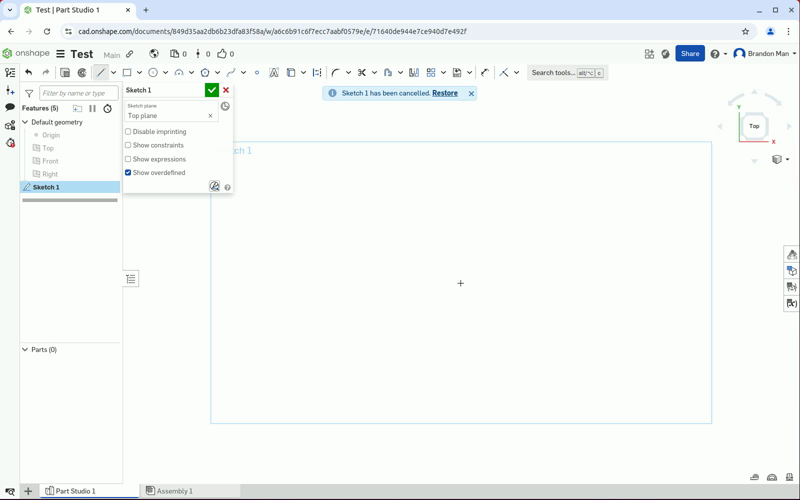
click(460, 282)
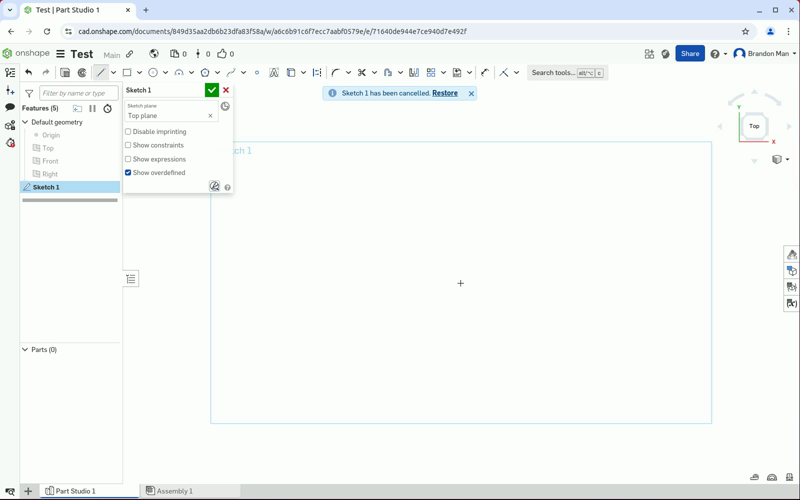
key_up(shift)
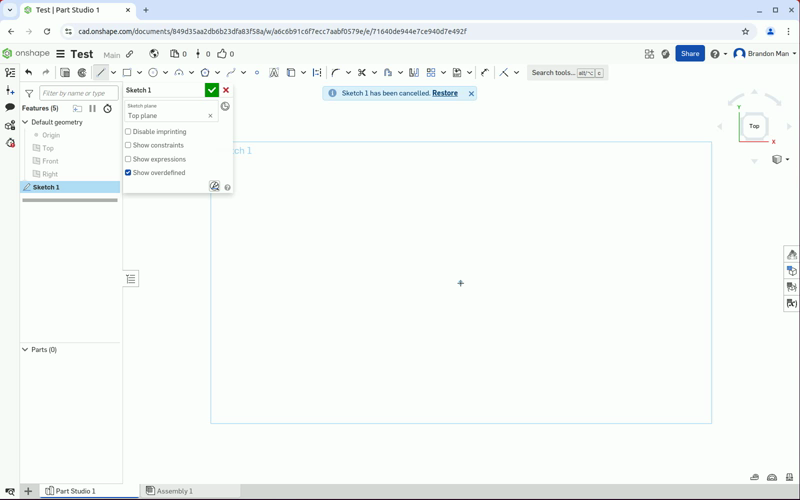
key_down(shift)
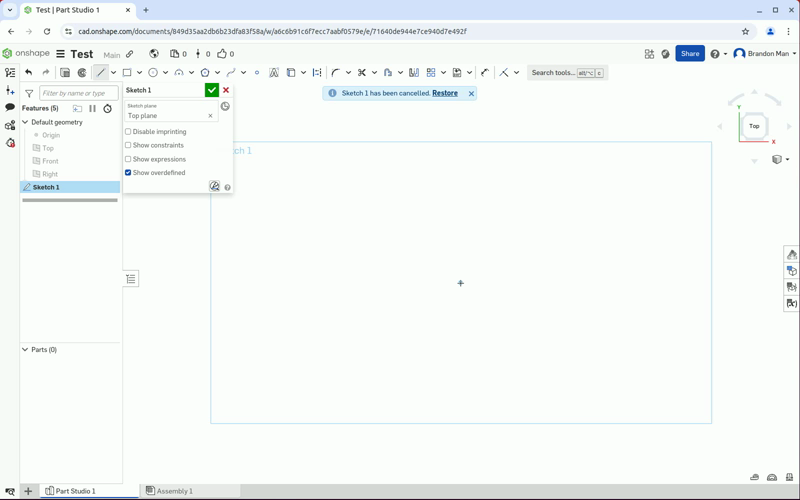
mouse_move(490, 282)
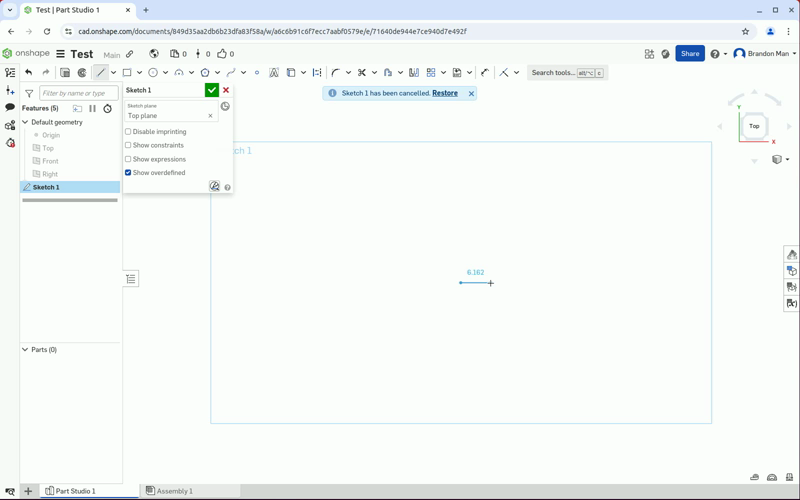
mouse_move(509, 282)
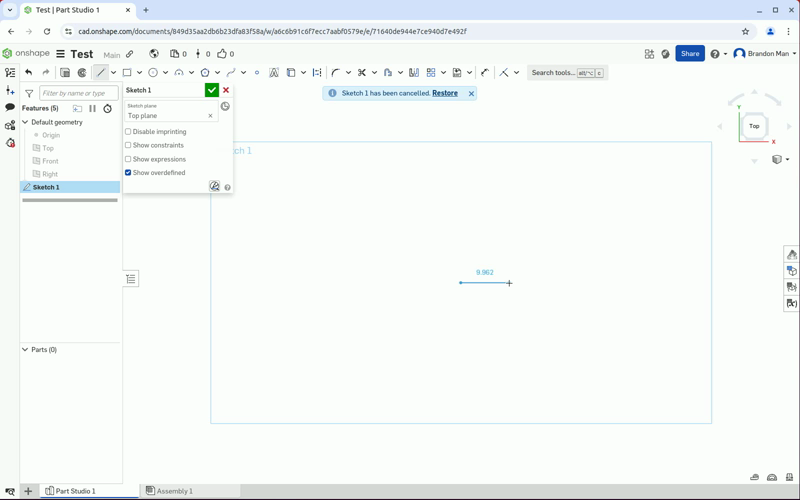
click(509, 282)
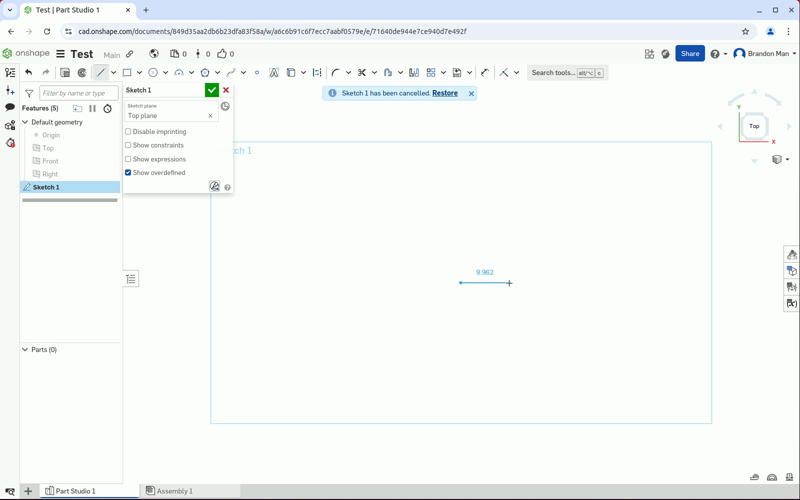
key_up(shift)
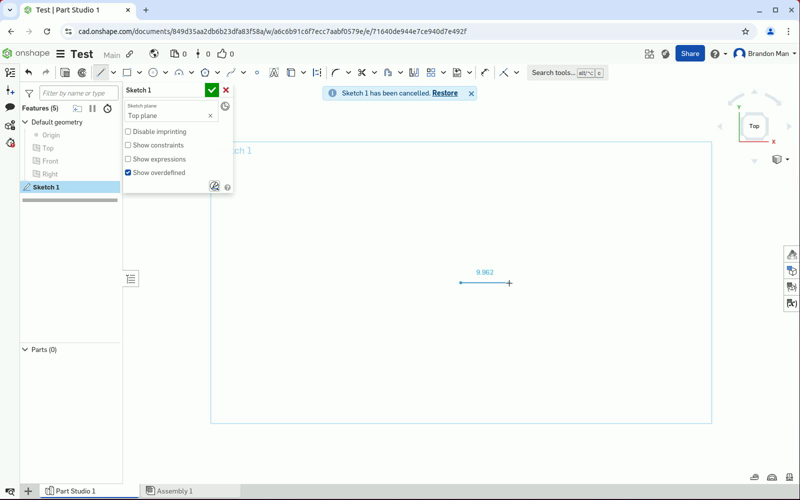
key_down(shift)
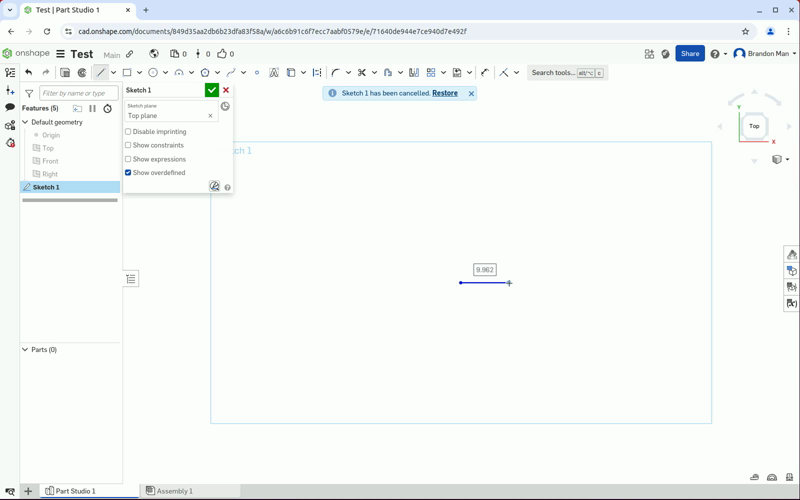
mouse_move(509, 170)
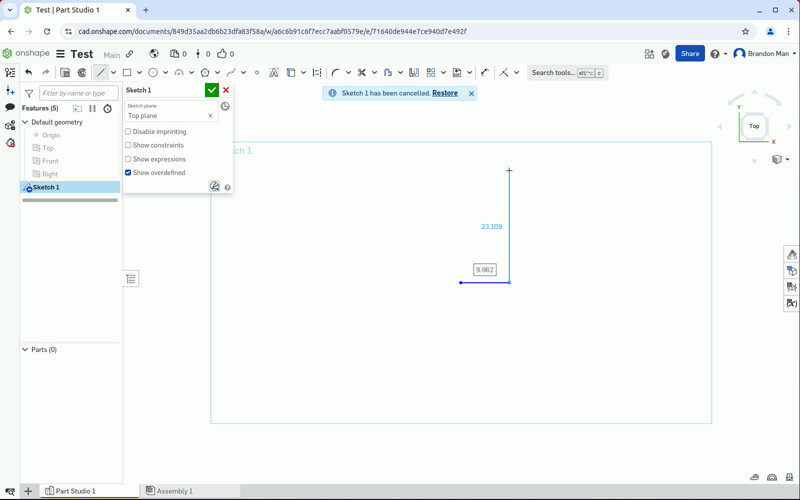
click(509, 170)
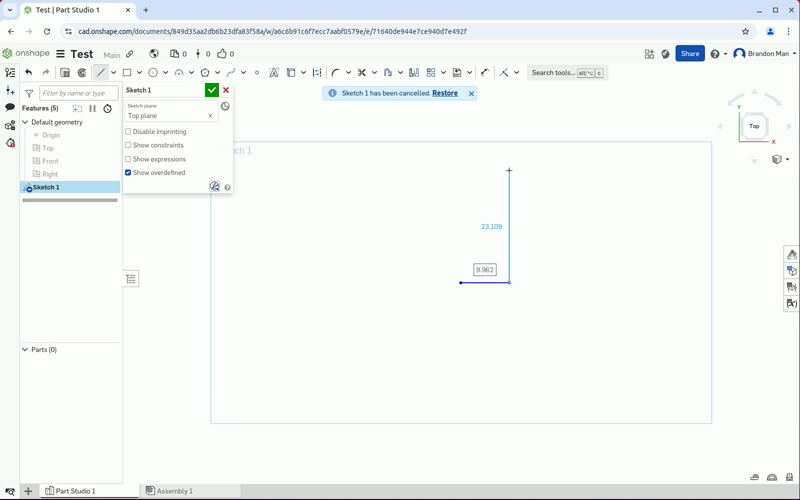
key_up(shift)
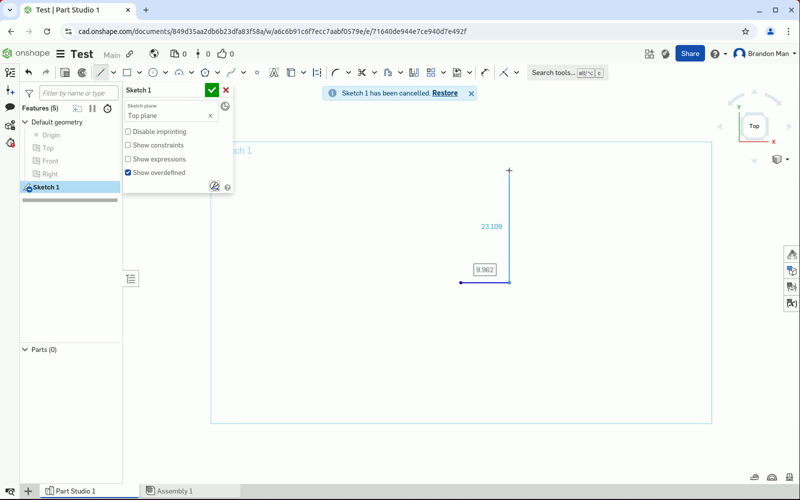
key_down(shift)
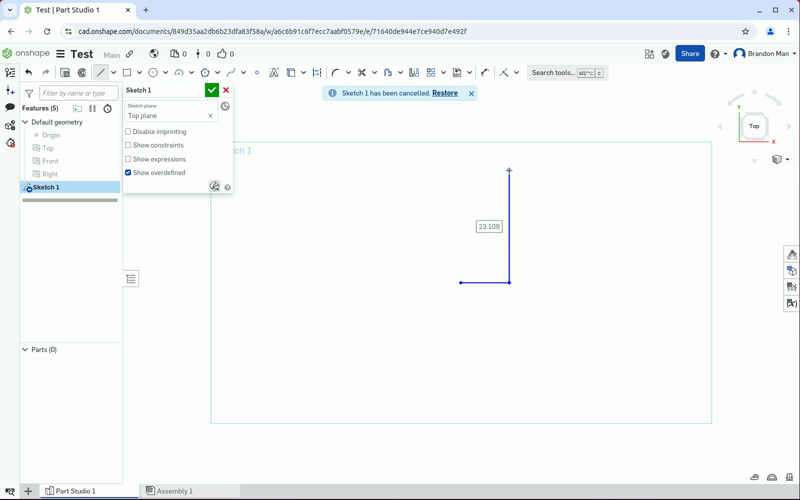
mouse_move(539, 170)
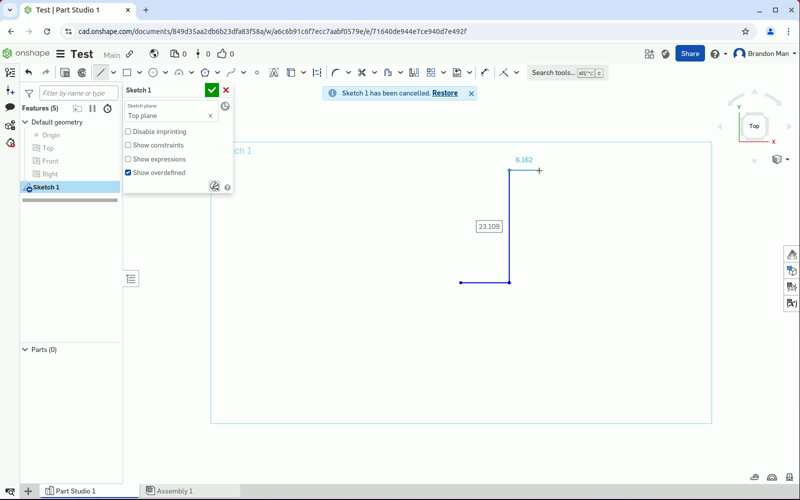
mouse_move(460, 170)
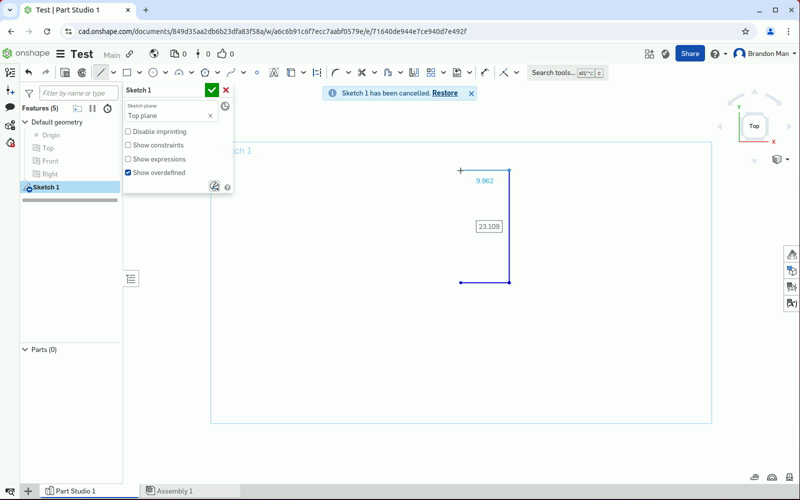
click(460, 170)
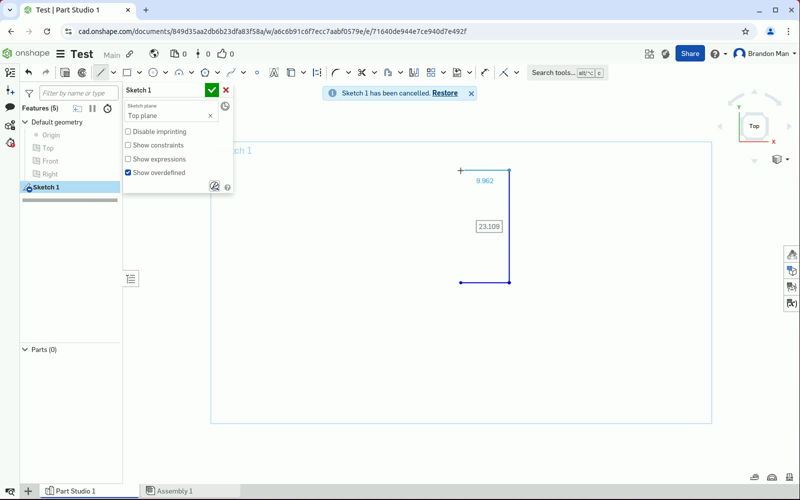
key_up(shift)
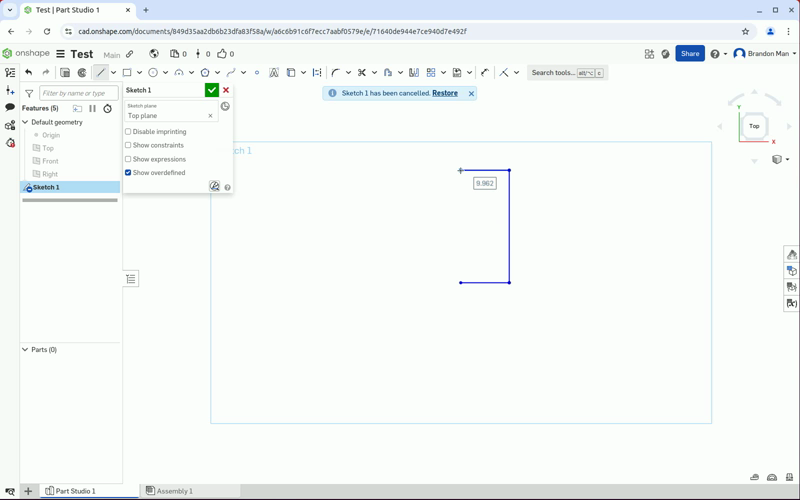
key_down(shift)
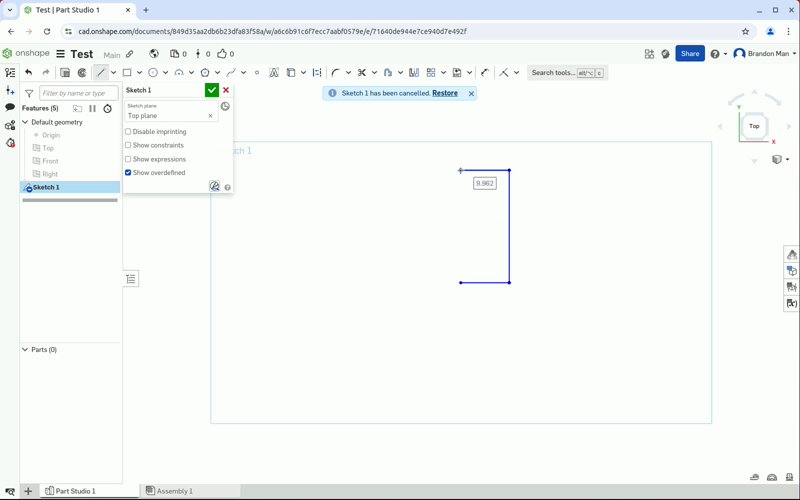
mouse_move(460, 282)
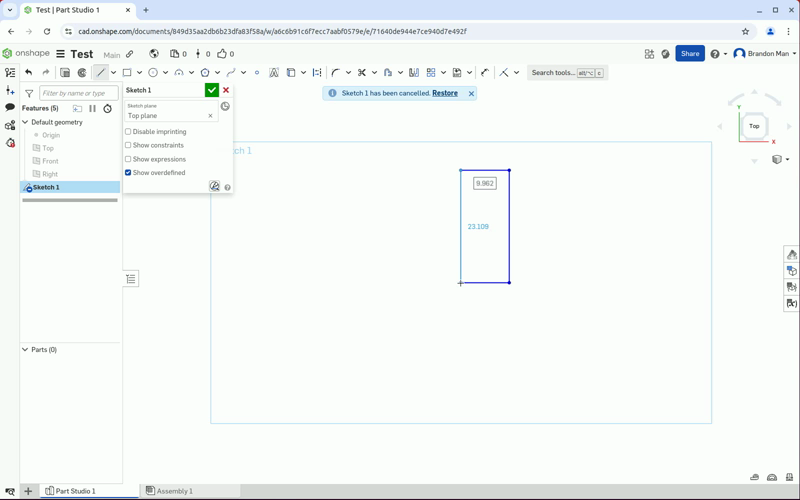
key_up(shift)
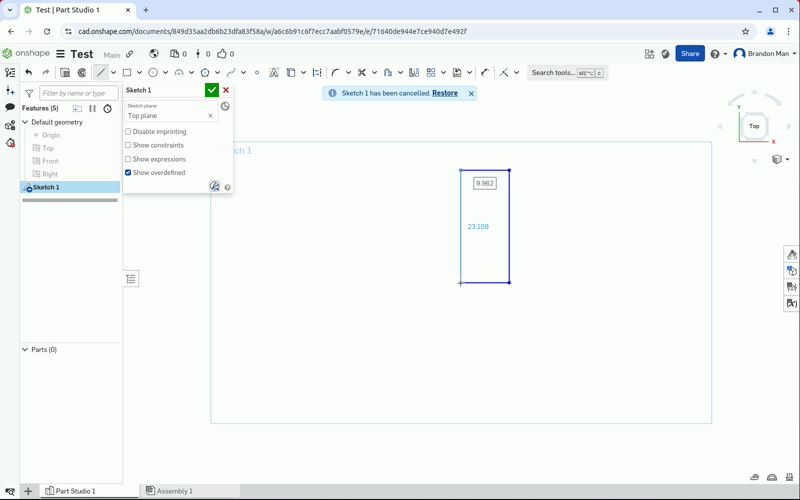
click(460, 282)
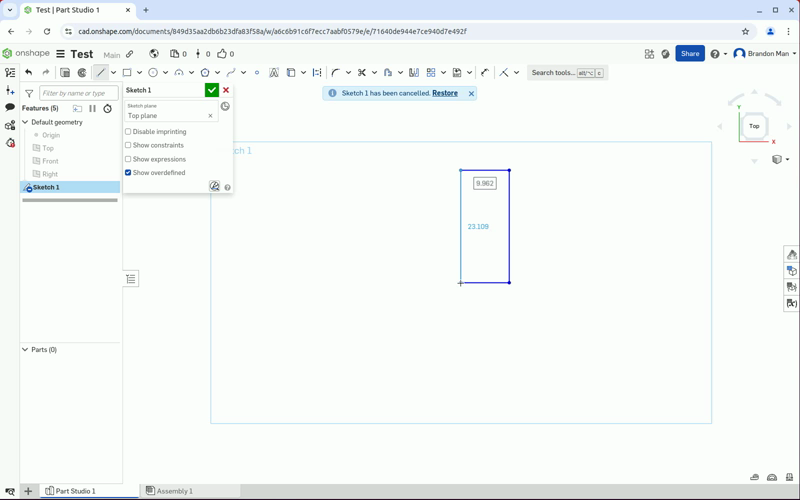
key(esc)
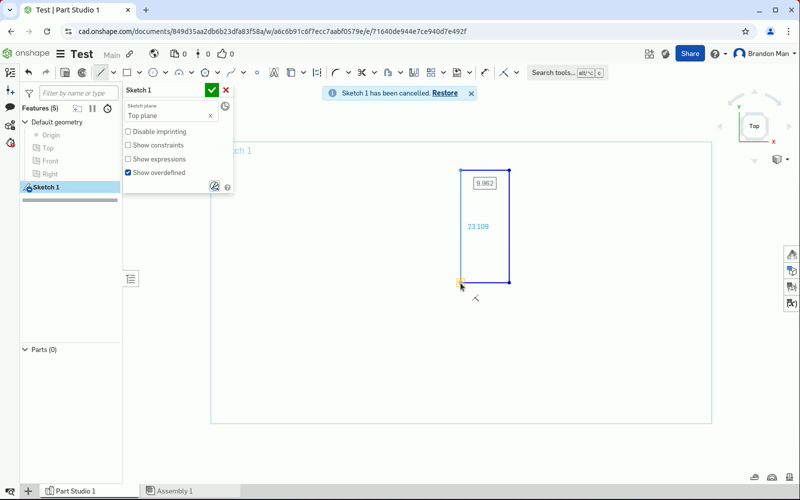
mouse_move(494, 225)
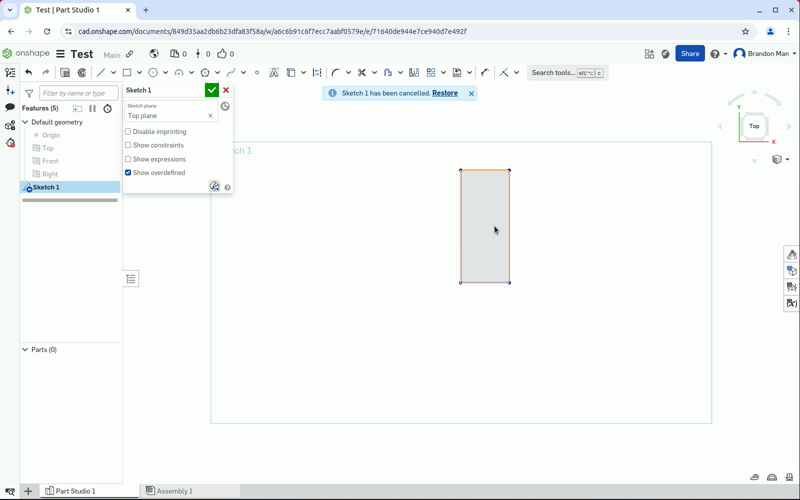
click(494, 225)
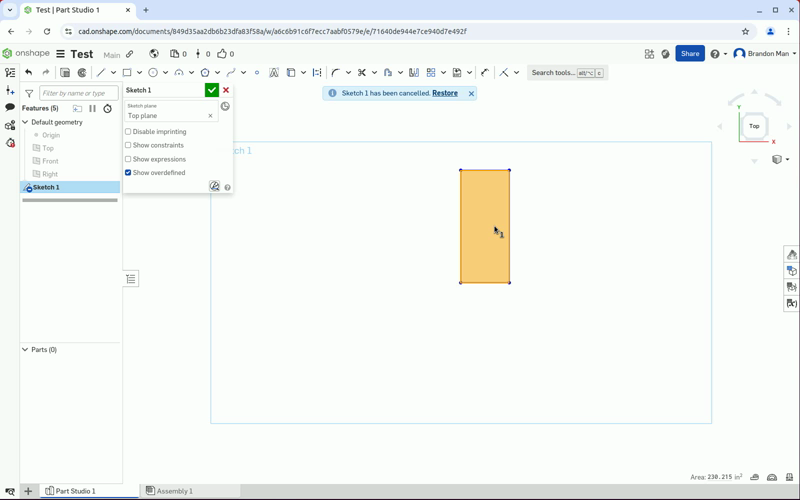
mouse_move(73, 352)
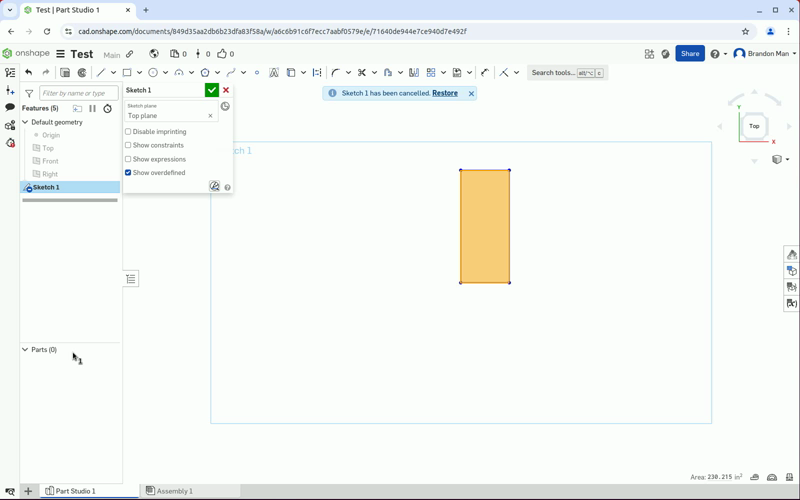
key(shift+y)
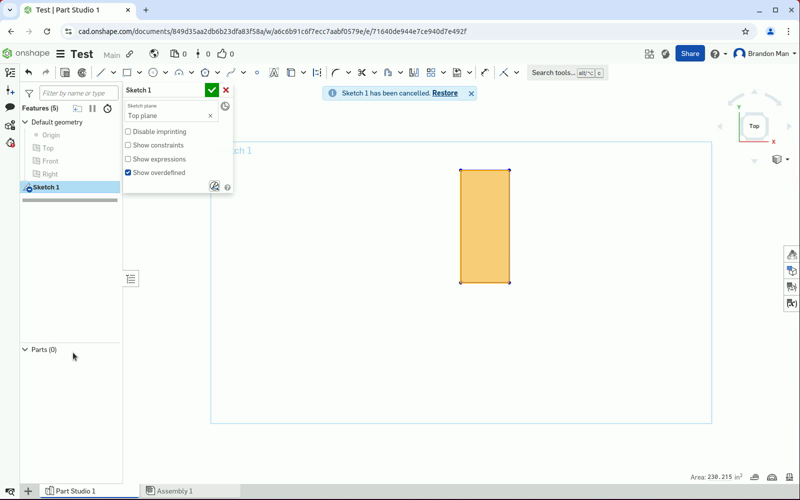
key(shift+e)
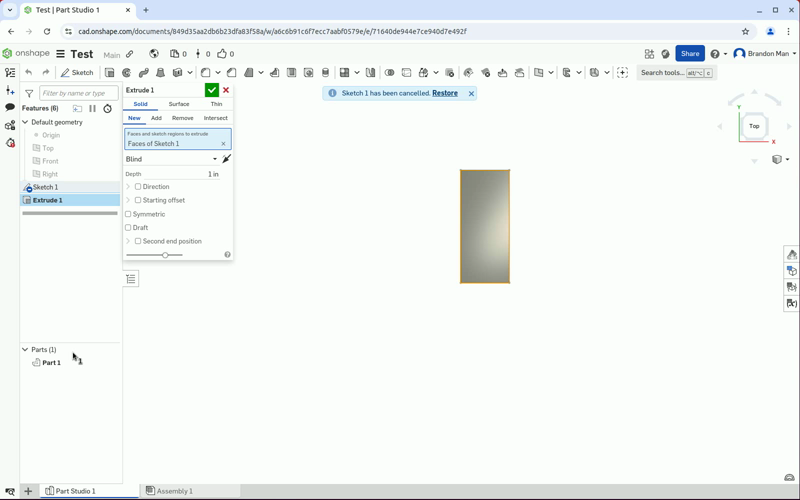
mouse_move(143, 106)
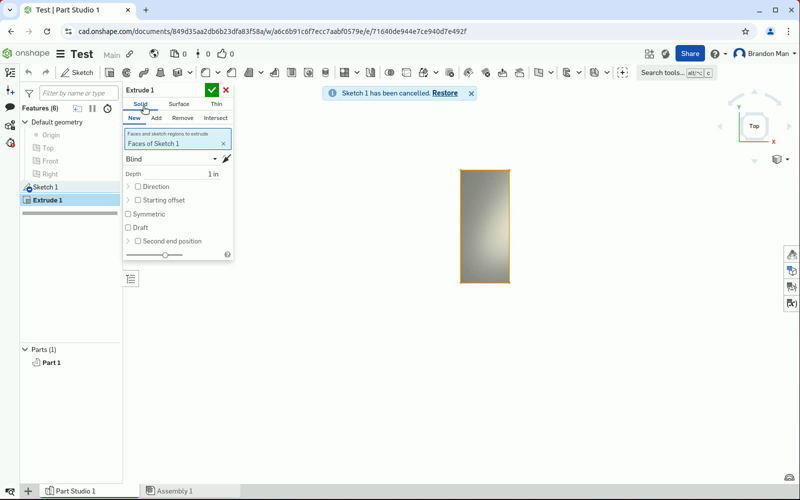
click(143, 106)
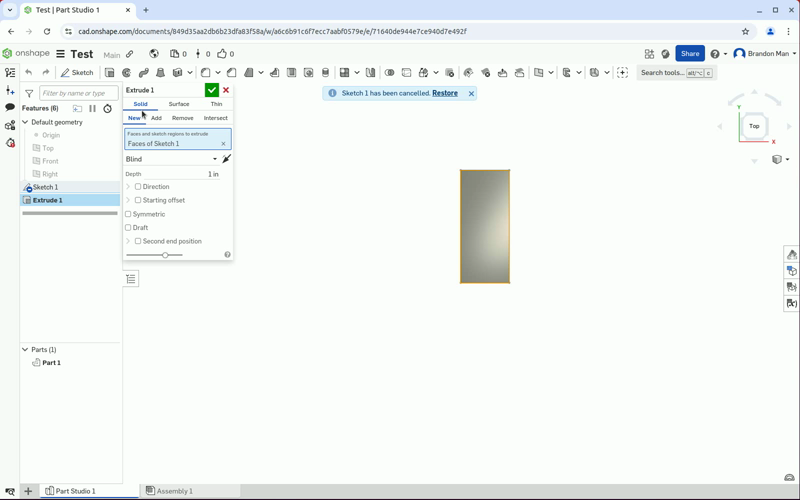
mouse_move(137, 120)
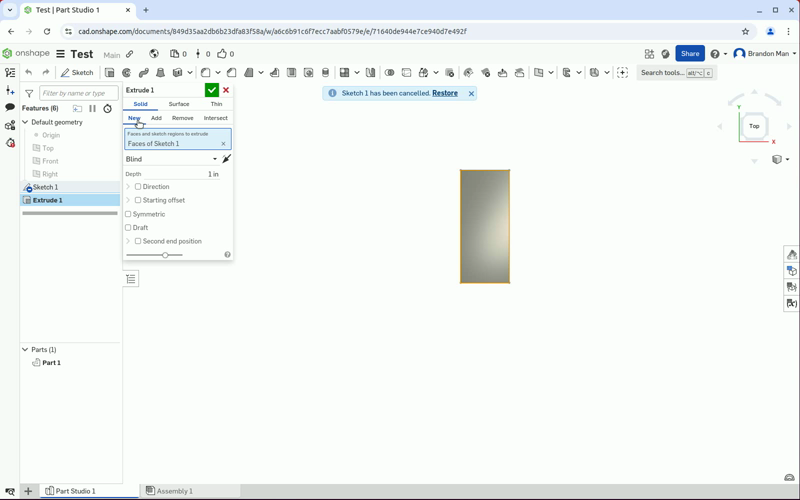
click(137, 120)
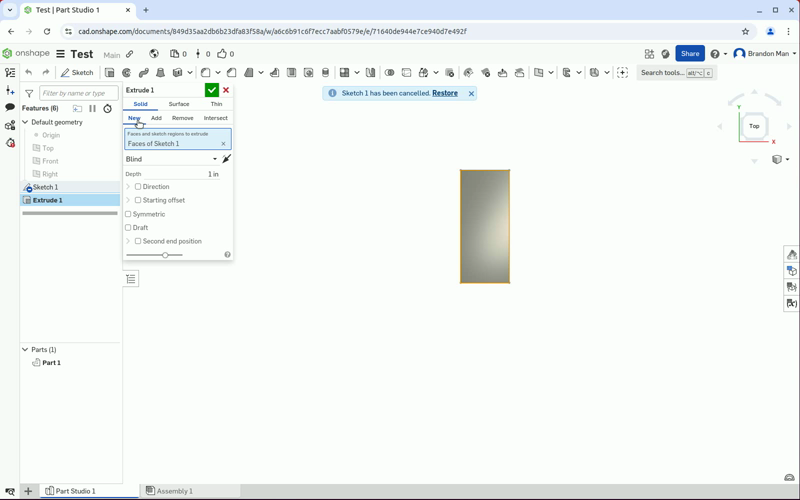
key(tab, 4)
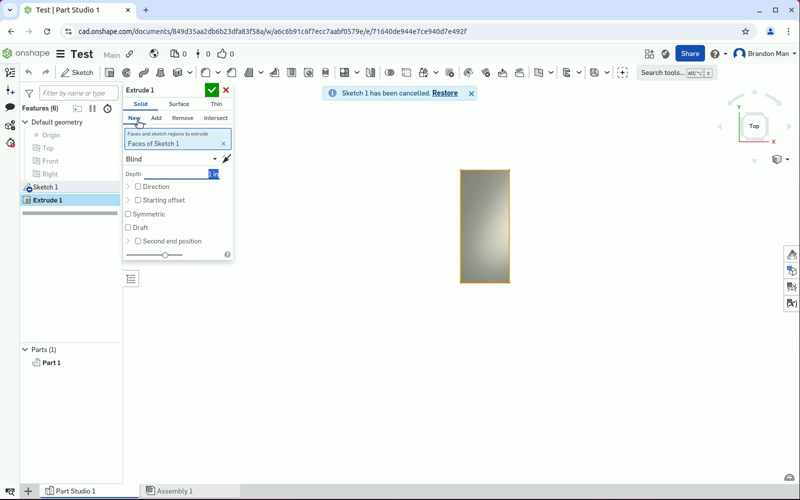
text(4.574)
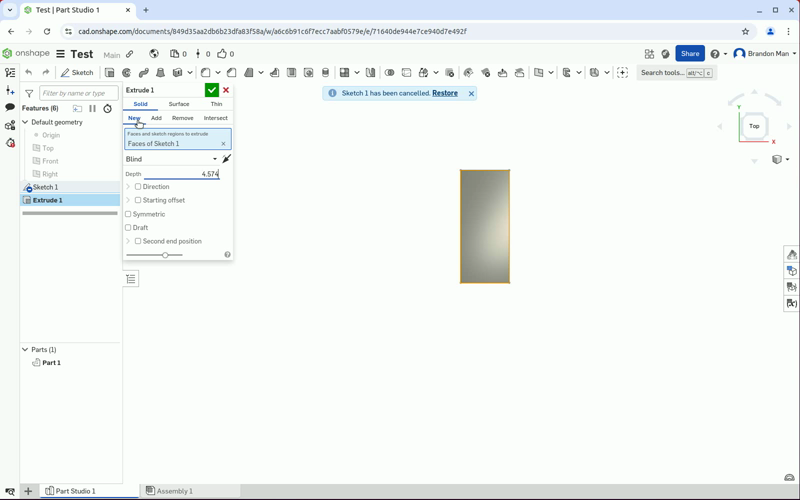
key(enter)
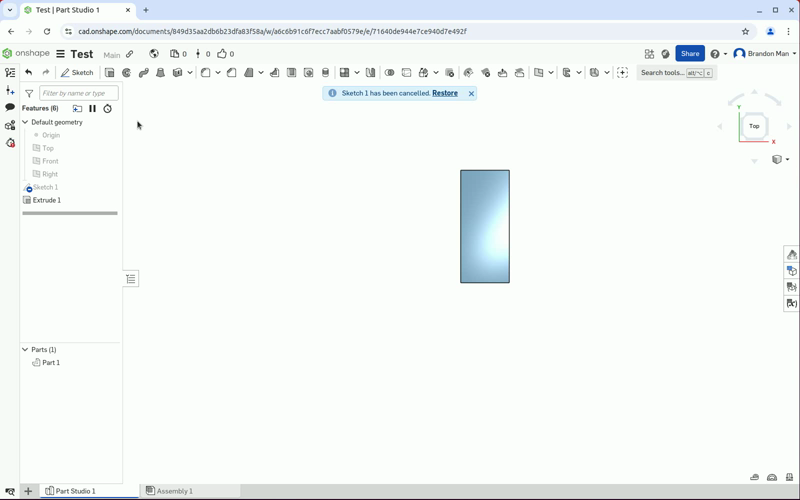
key(shift+h)
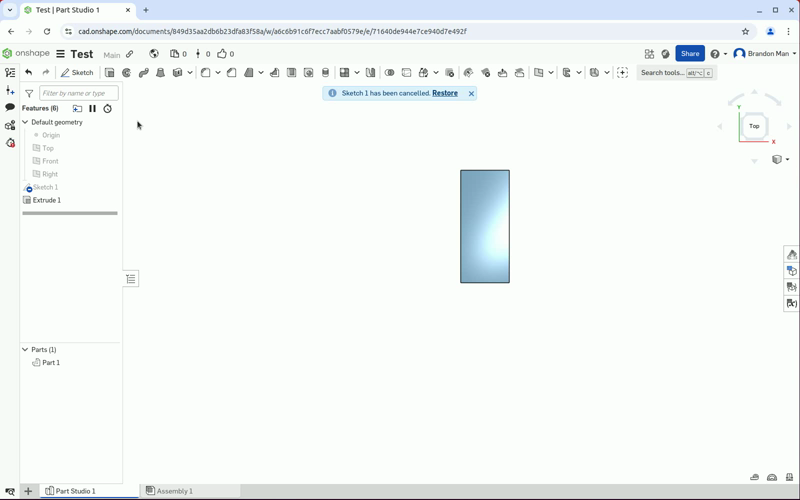
key(shift+h)
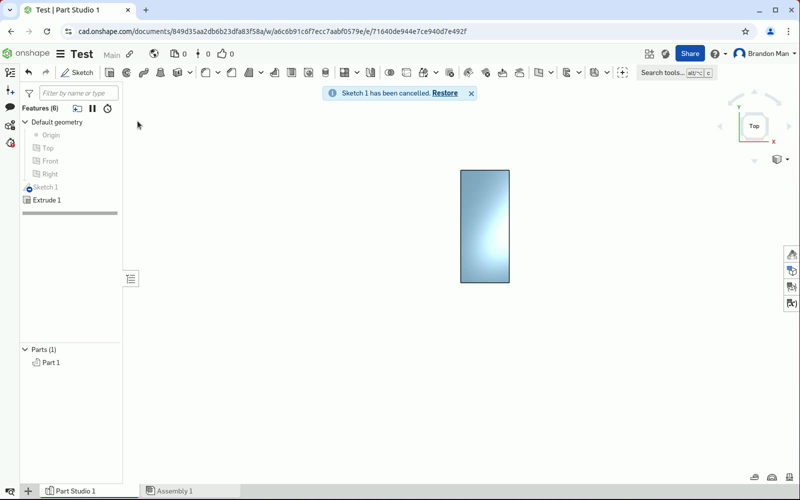
mouse_move(73, 189)
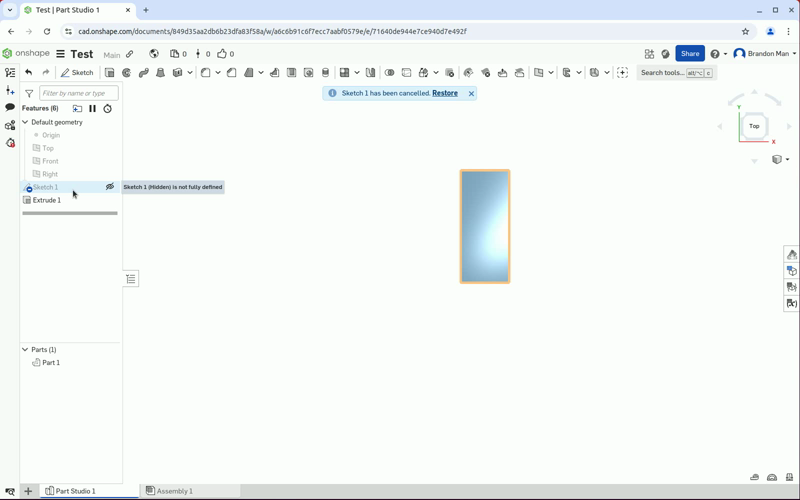
click(73, 189)
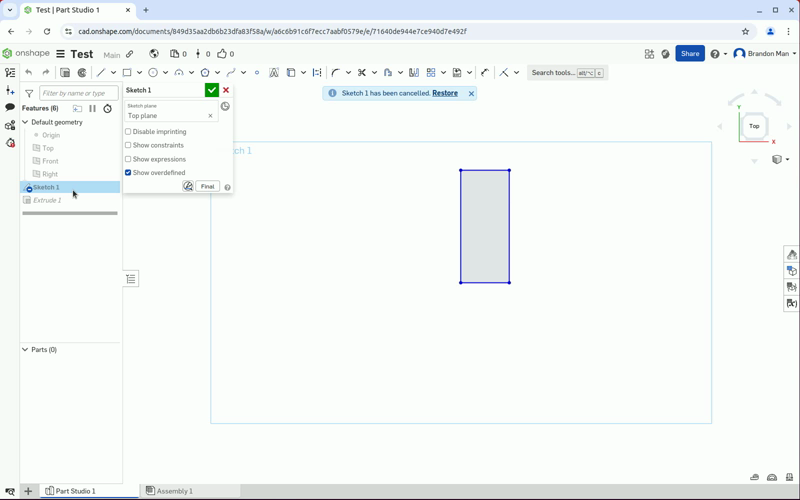
mouse_move(229, 92)
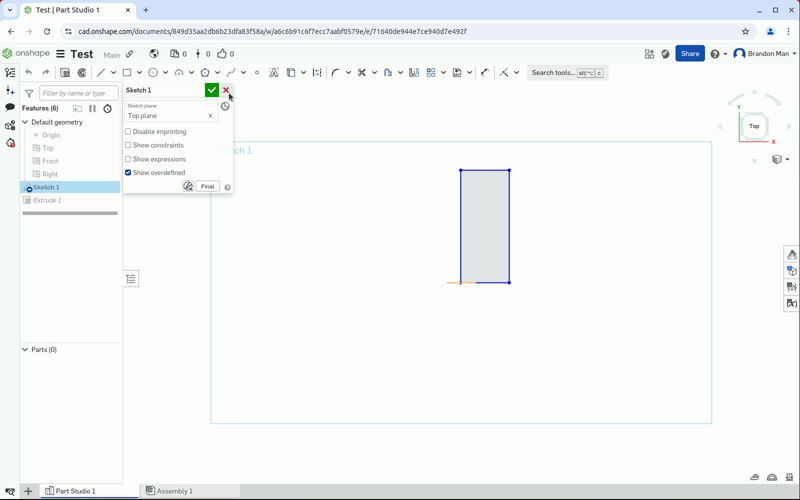
click(229, 92)
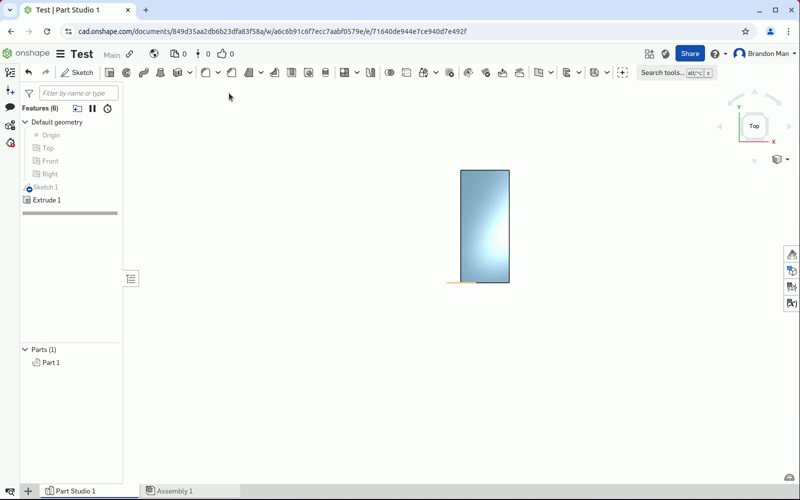
mouse_move(541, 75)
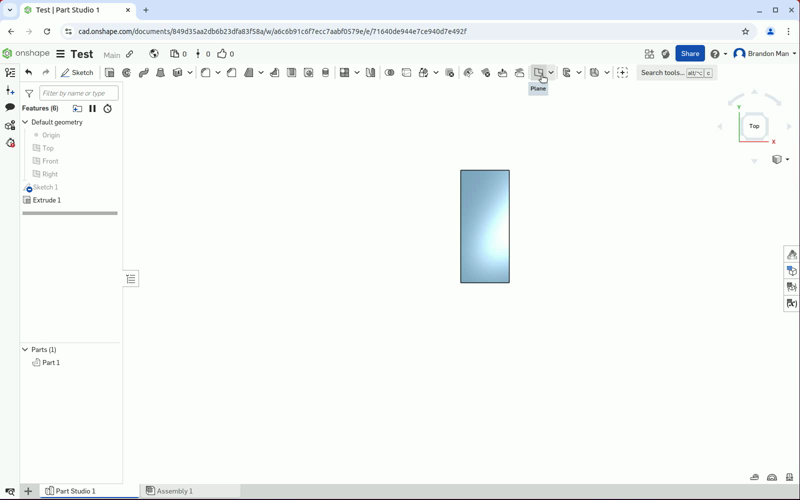
click(541, 75)
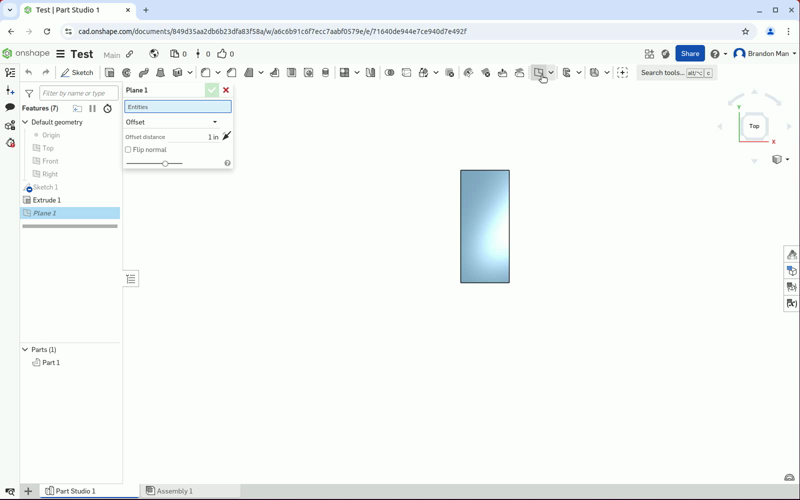
mouse_move(73, 150)
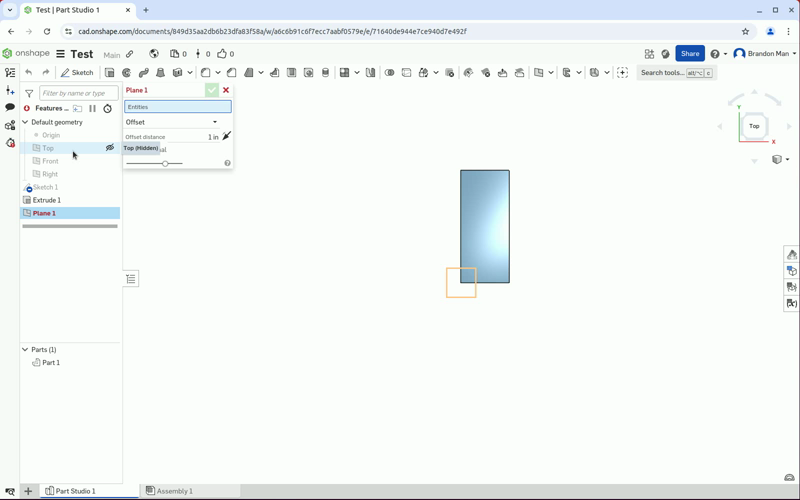
click(73, 150)
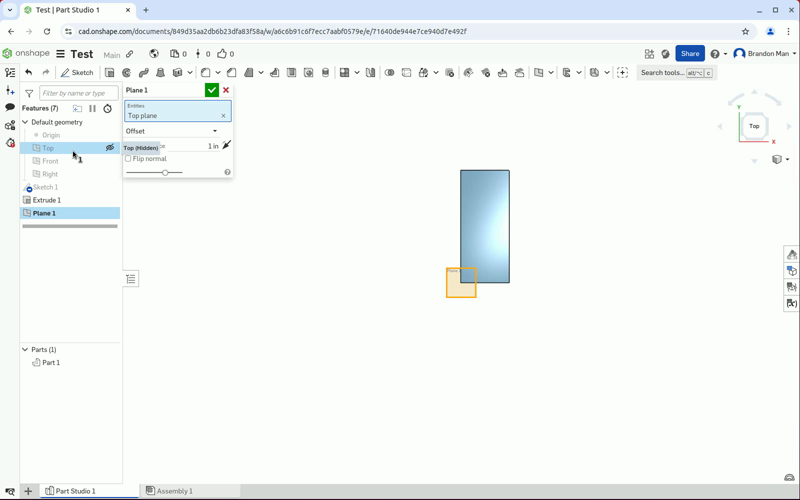
key(tab, 2)
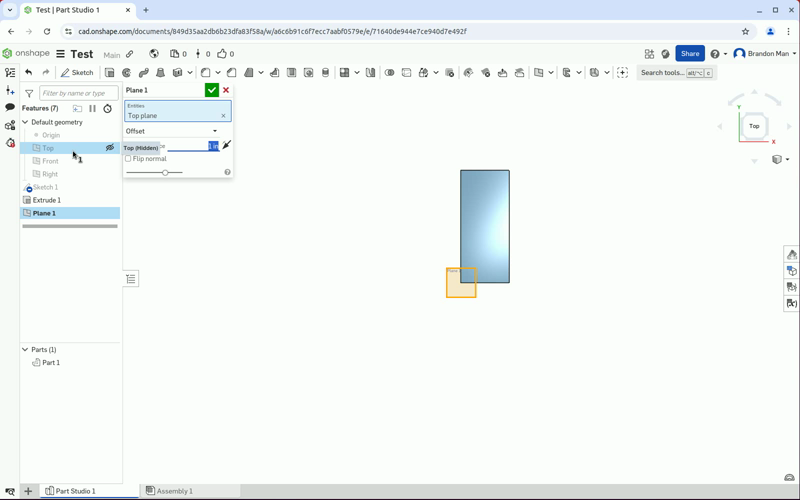
text(4.56)
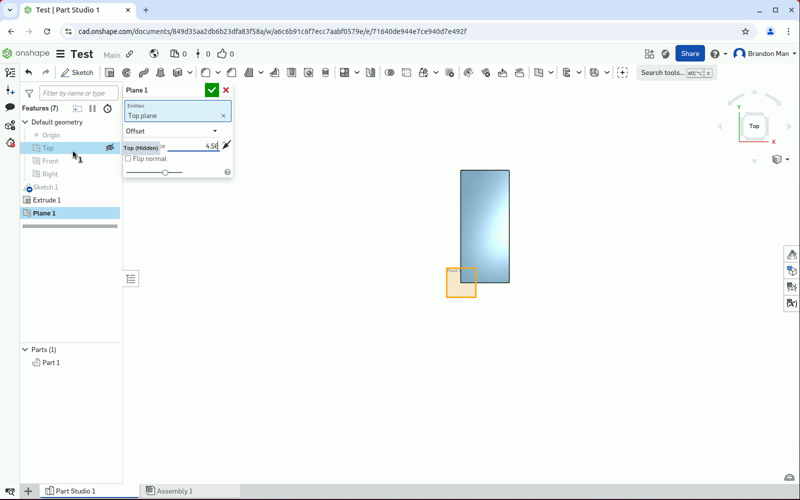
key(enter, 2)
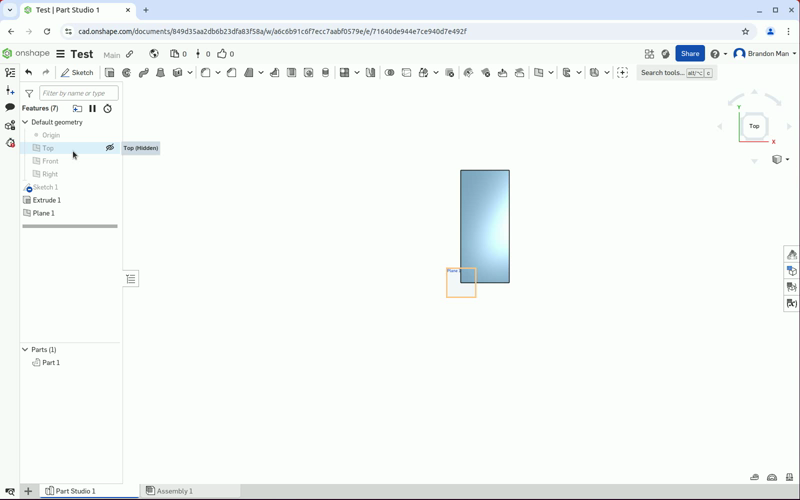
key(shift+s)
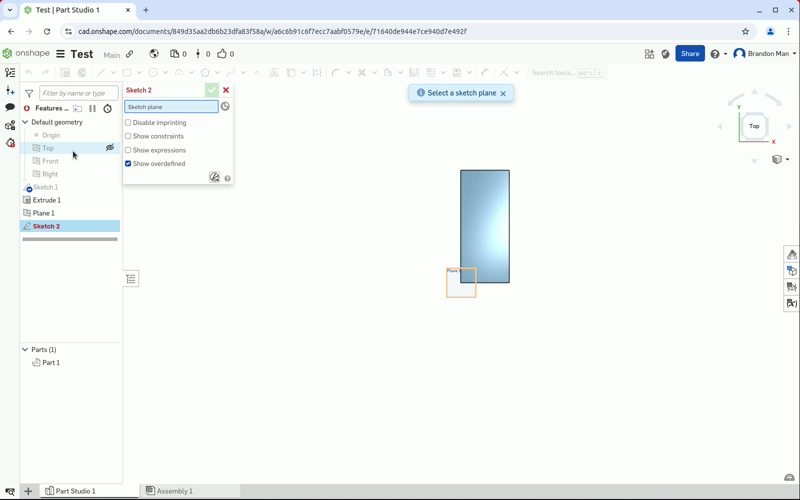
mouse_move(73, 215)
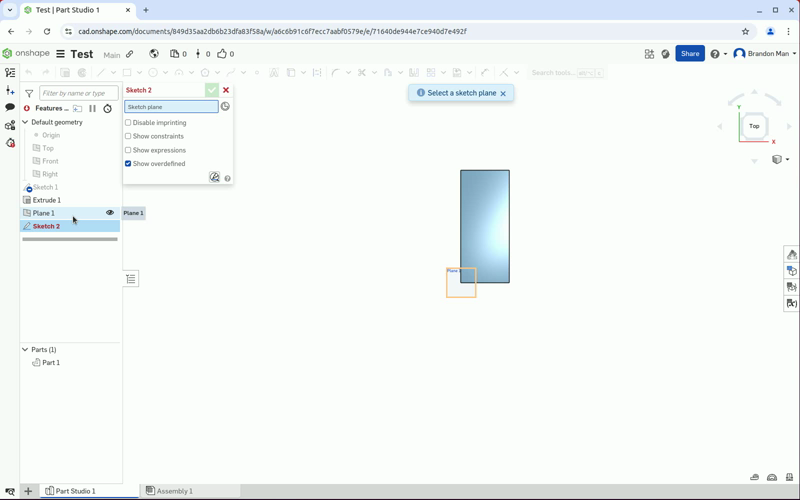
click(73, 215)
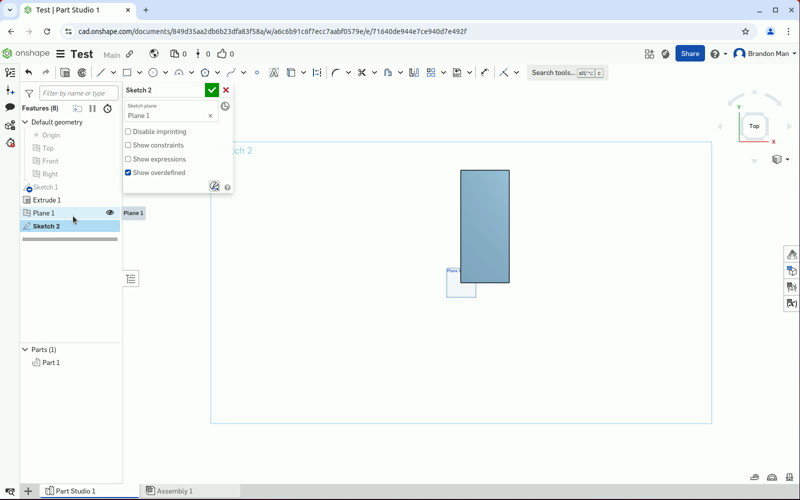
mouse_move(73, 352)
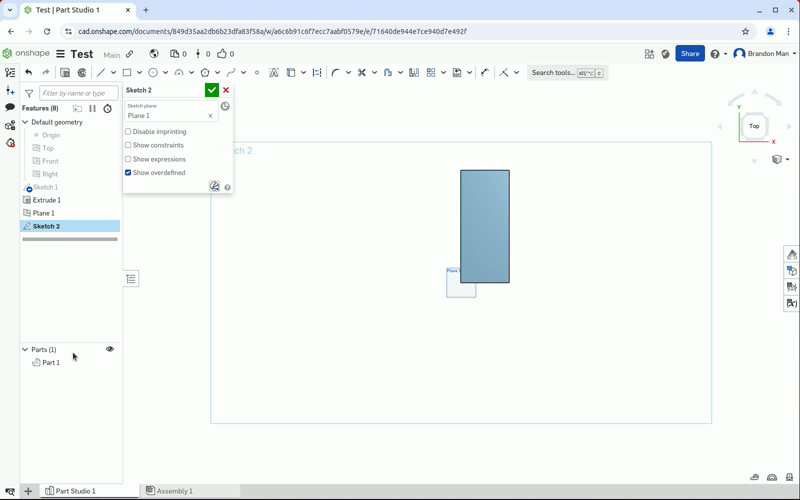
key(y)
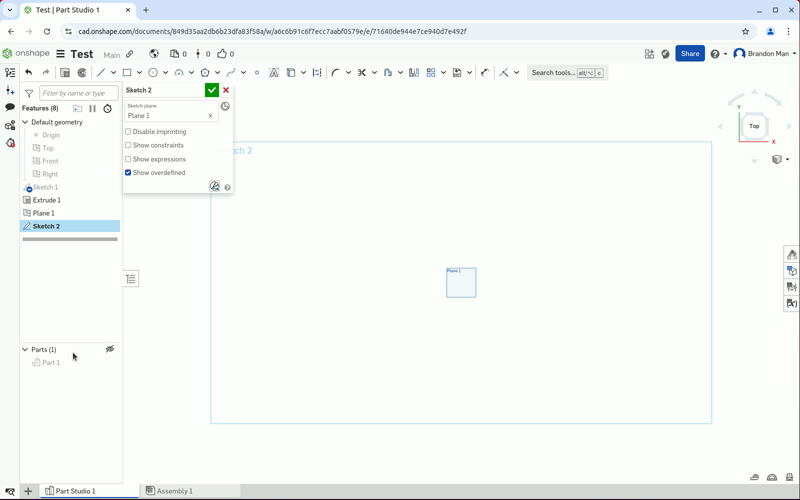
key(c)
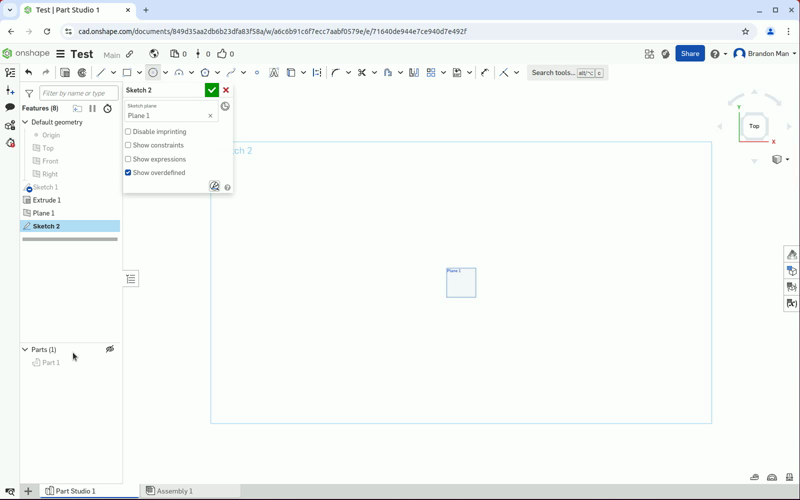
key_down(shift)
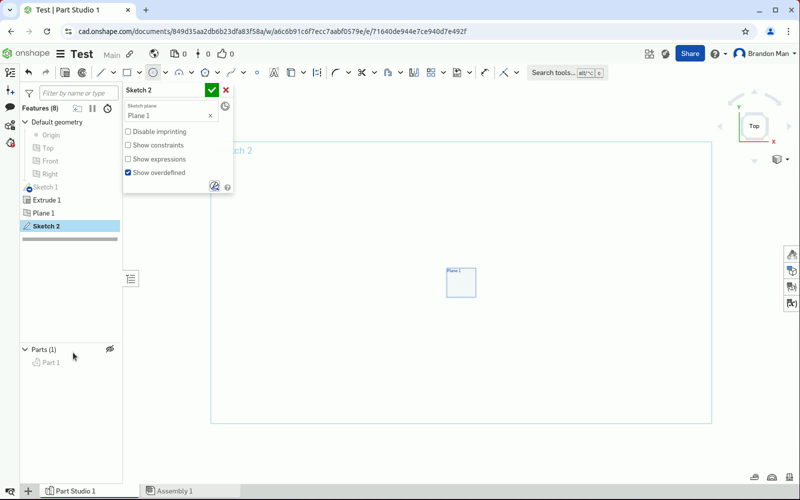
mouse_move(485, 223)
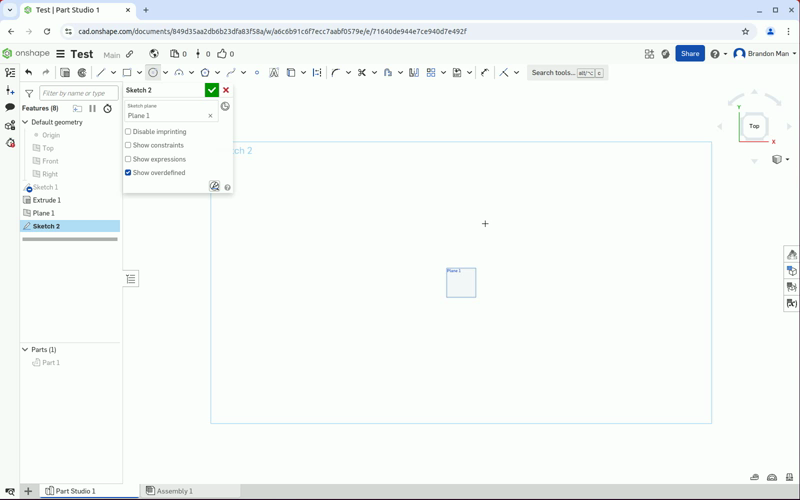
click(485, 223)
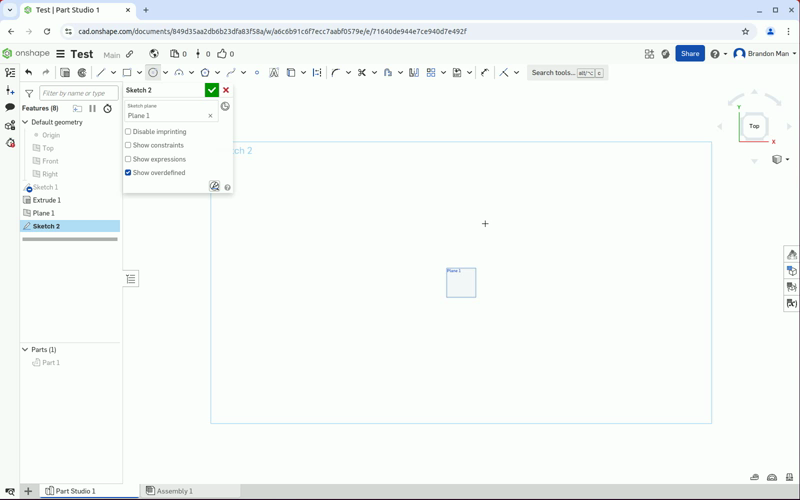
key_up(shift)
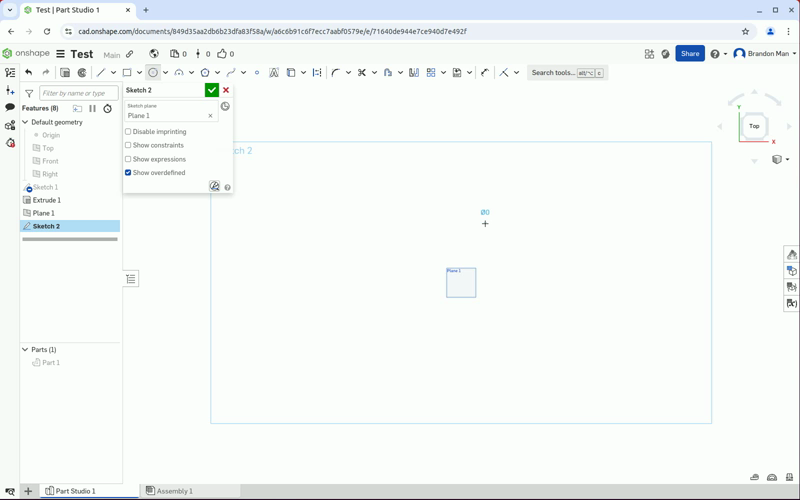
mouse_move(507, 223)
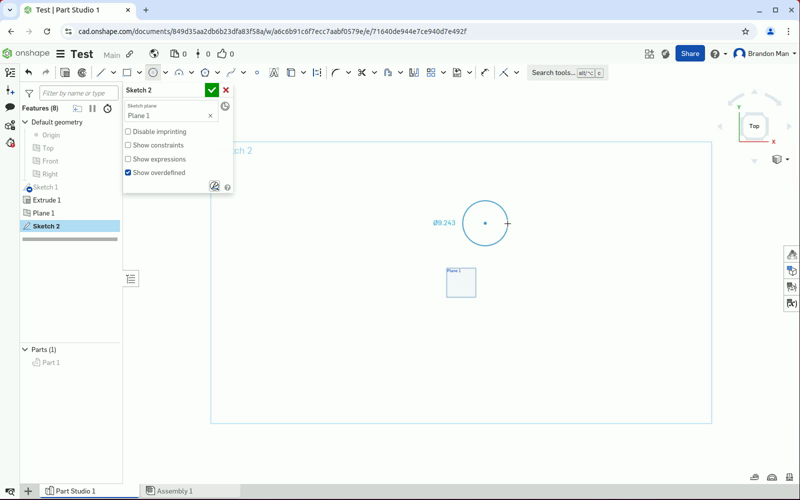
click(507, 223)
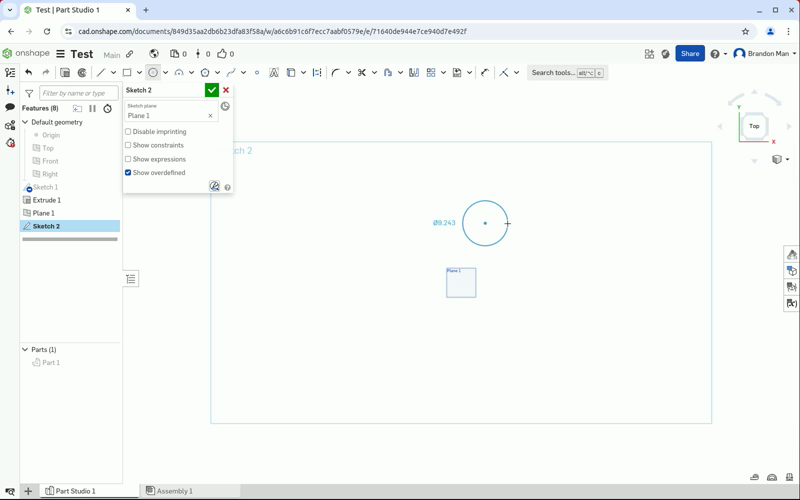
key(esc)
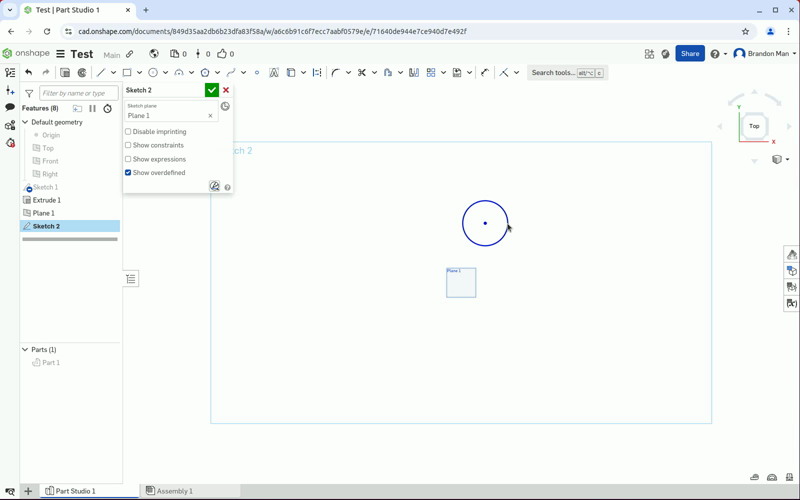
mouse_move(486, 234)
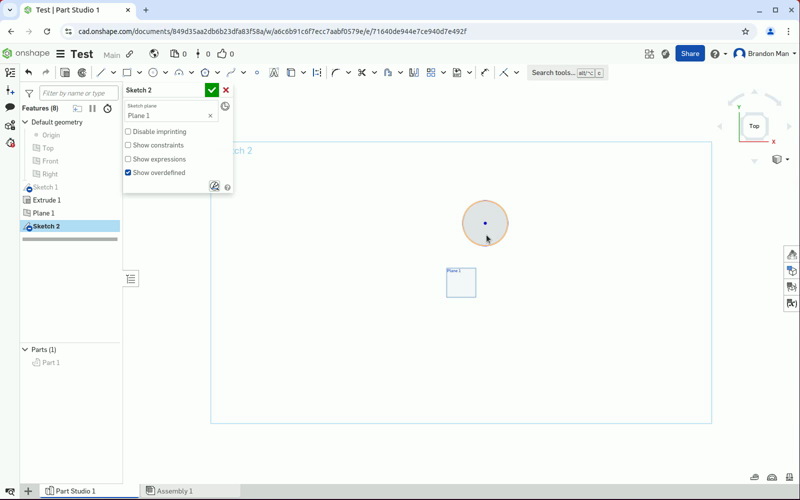
scroll(6)
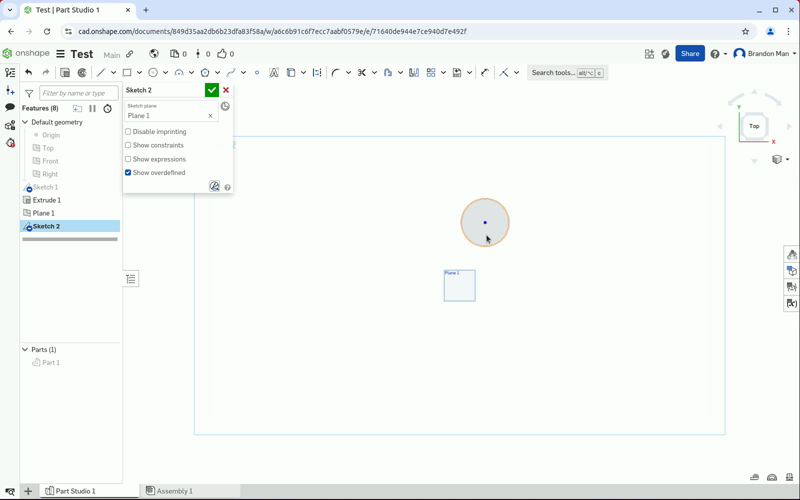
scroll(6)
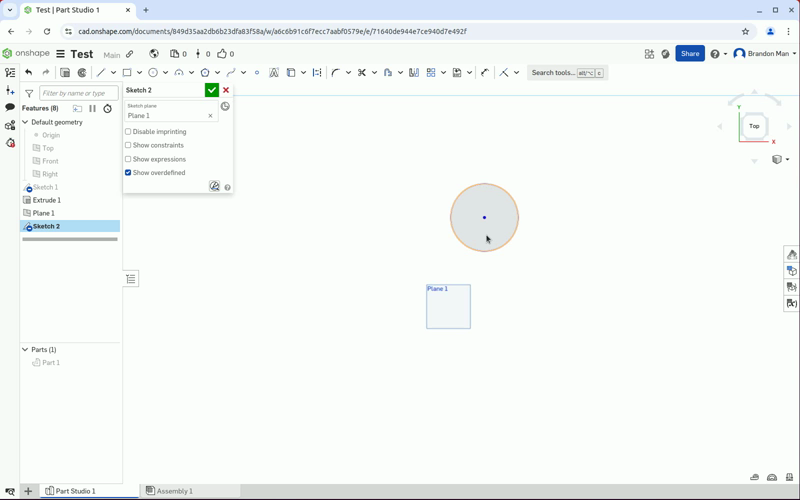
scroll(6)
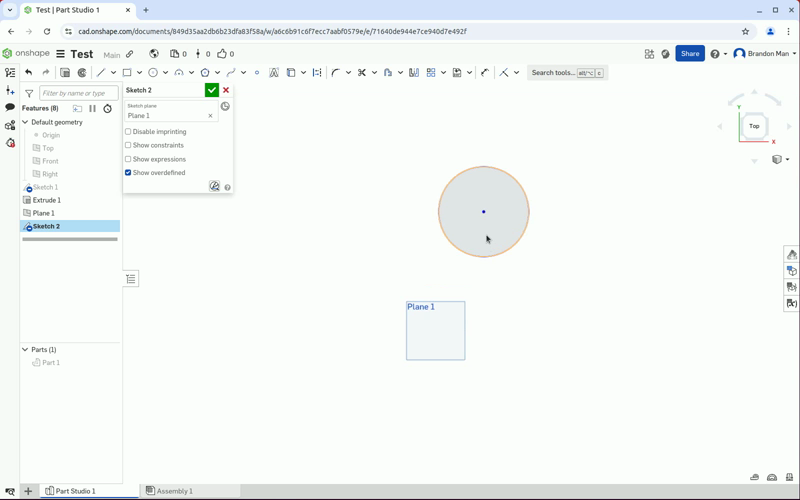
scroll(6)
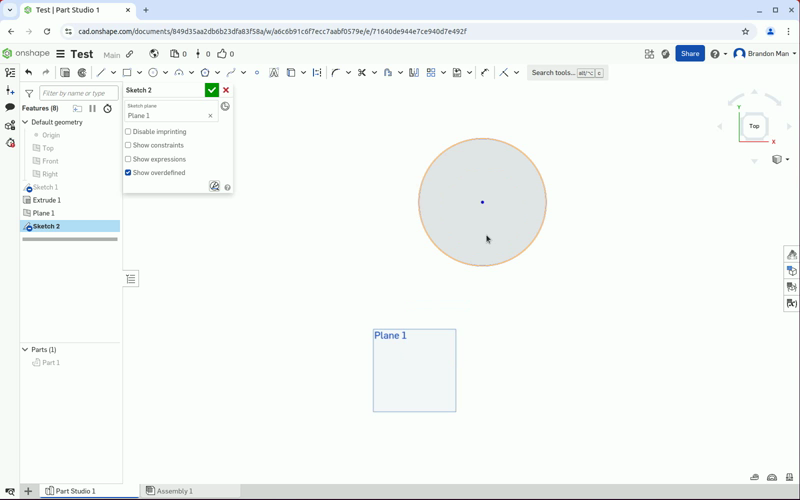
scroll(6)
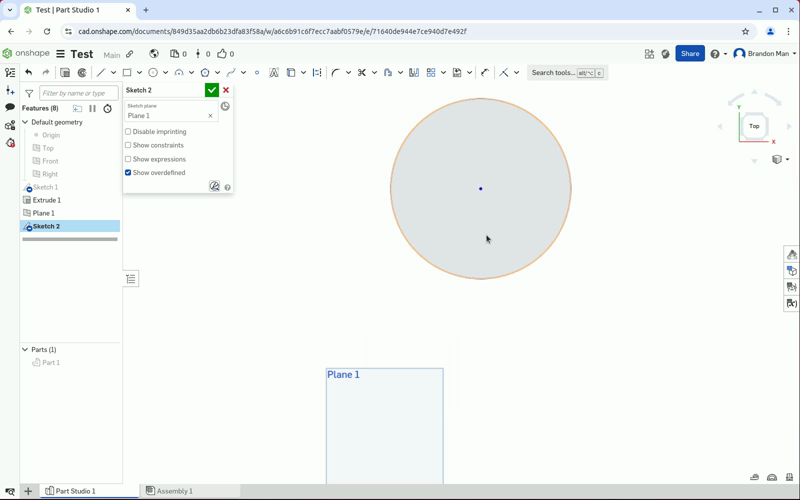
scroll(6)
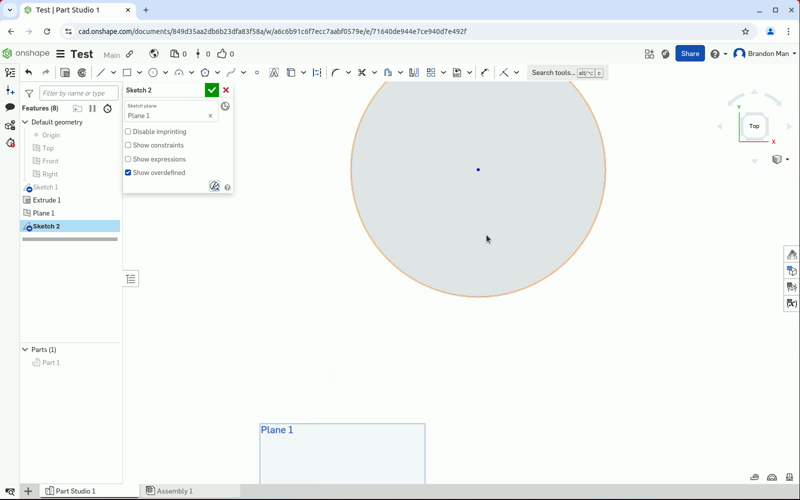
scroll(6)
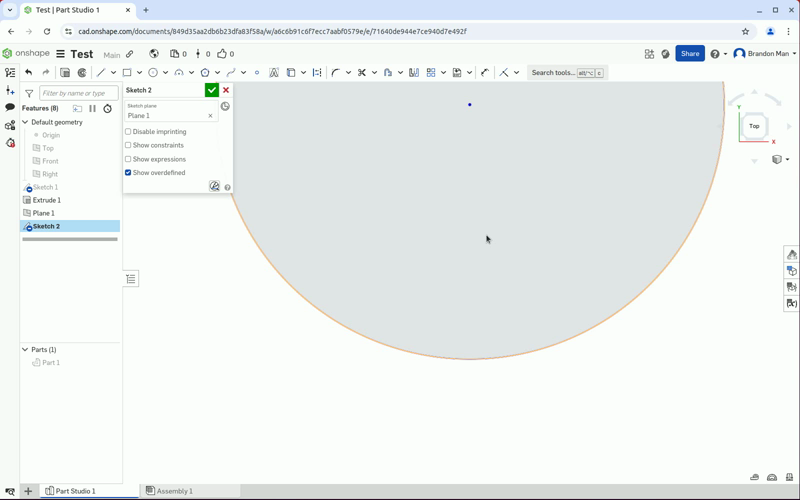
click(486, 234)
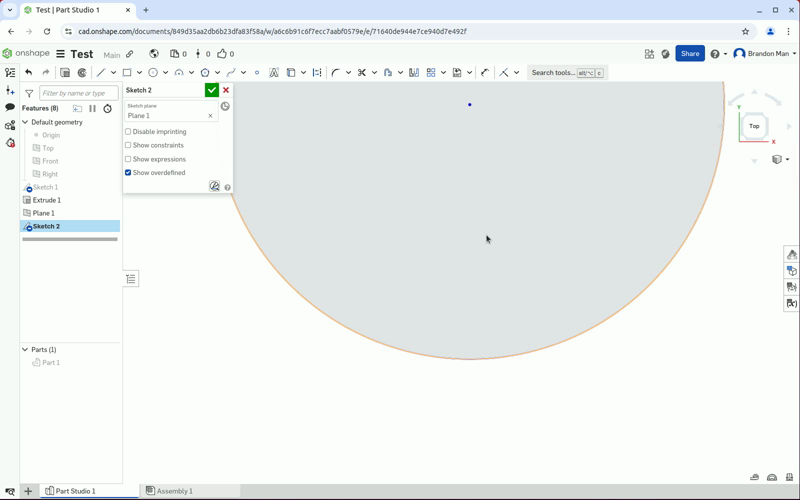
scroll(-6)
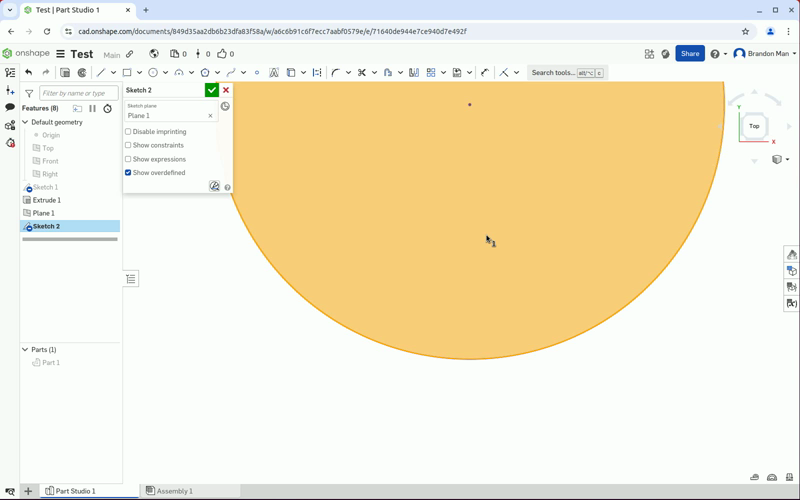
scroll(-6)
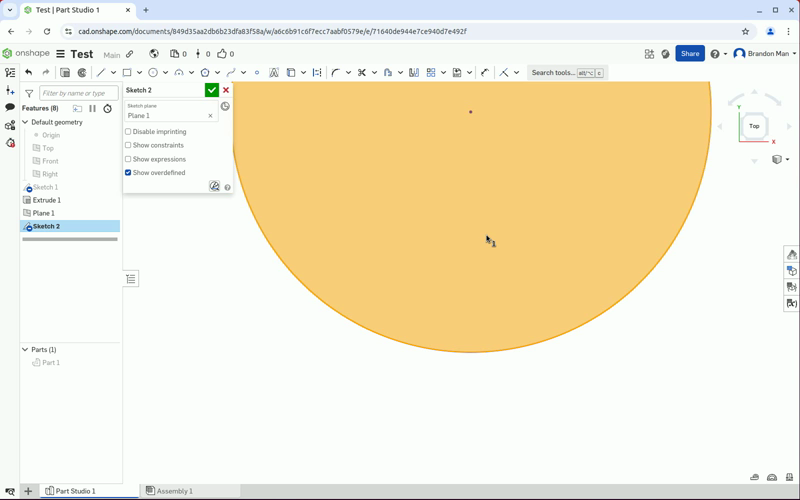
scroll(-6)
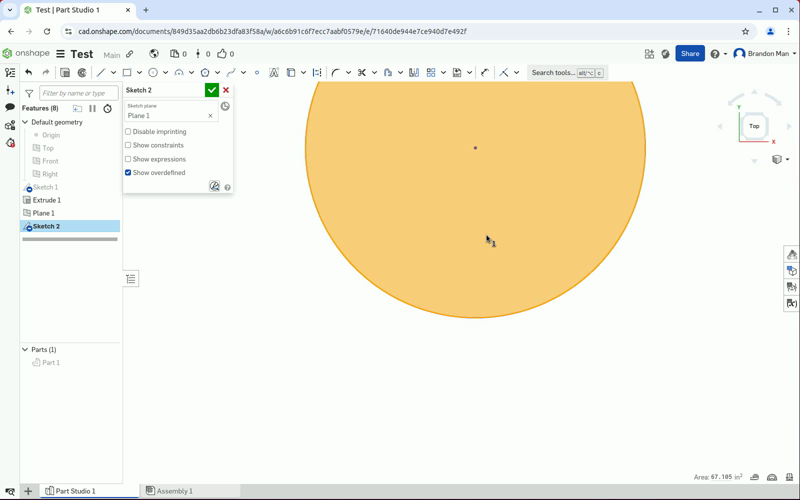
scroll(-6)
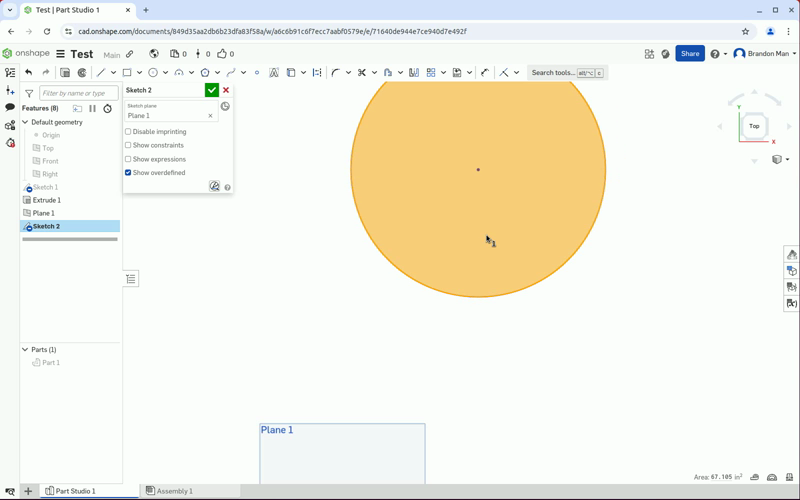
scroll(-6)
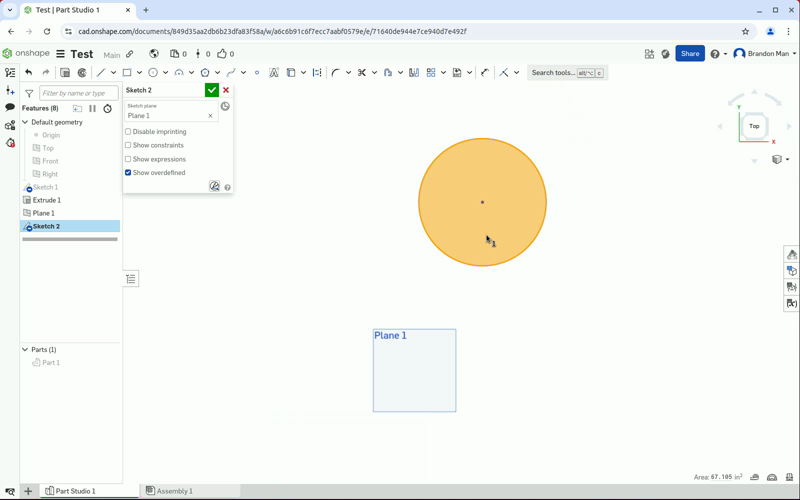
scroll(-6)
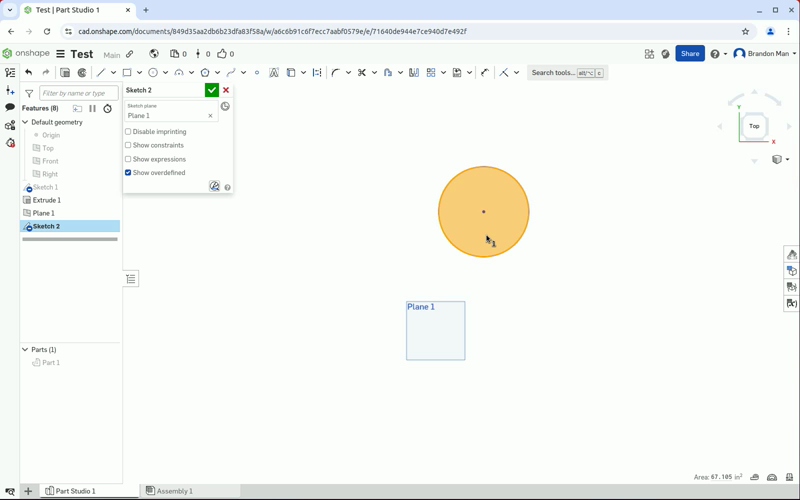
scroll(-6)
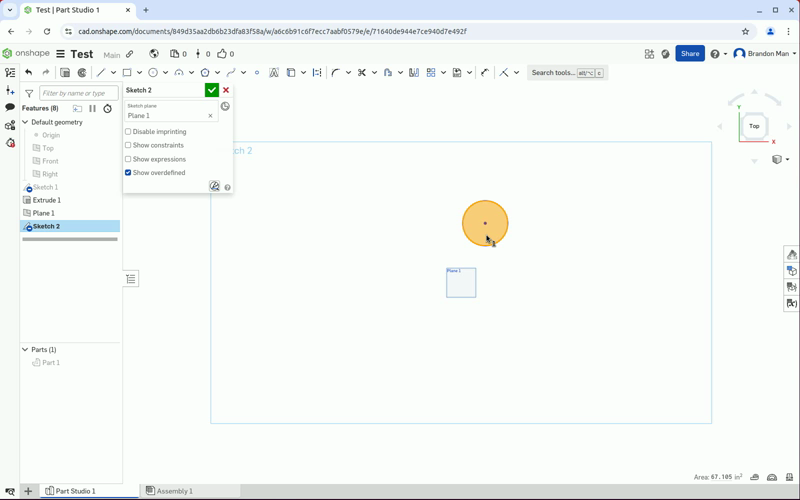
mouse_move(73, 352)
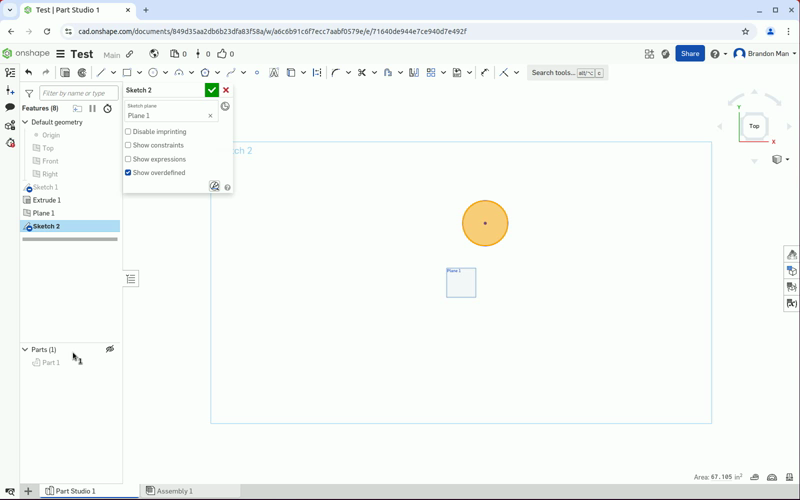
key(shift+y)
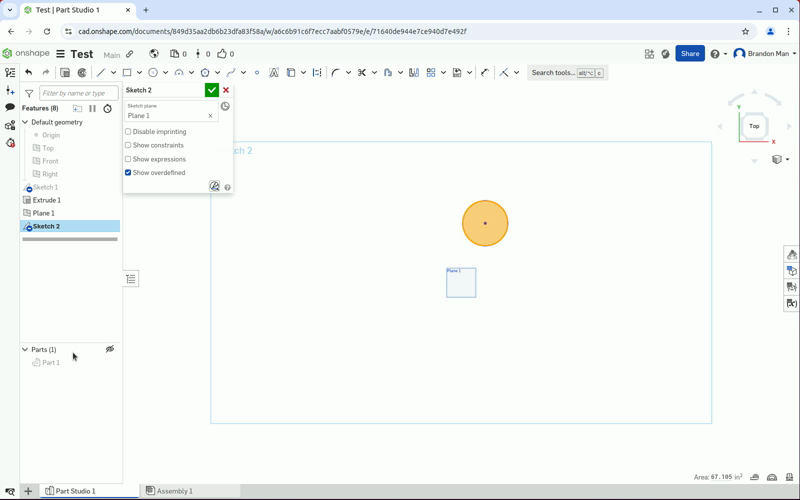
key(shift+e)
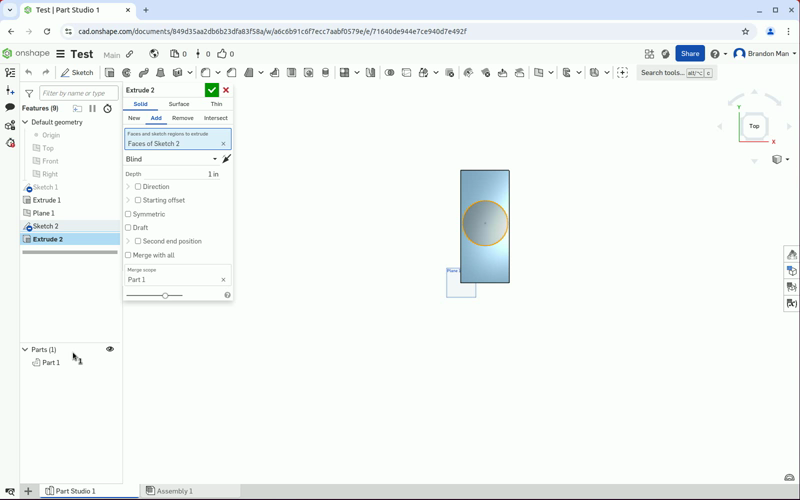
mouse_move(143, 106)
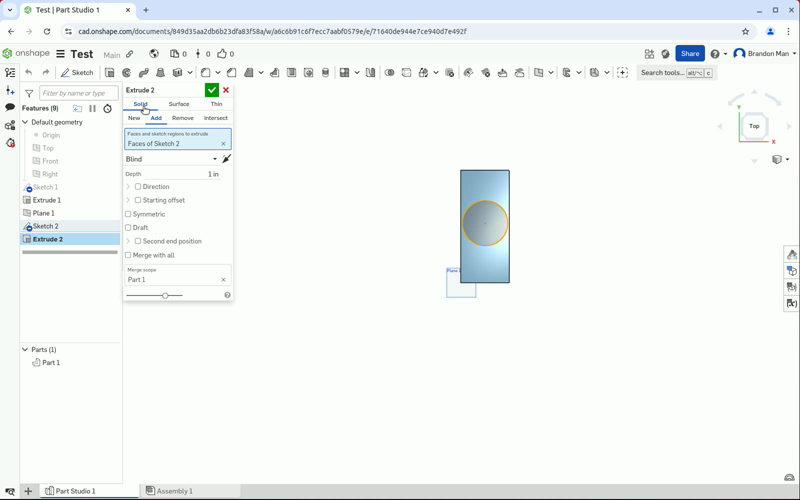
click(143, 106)
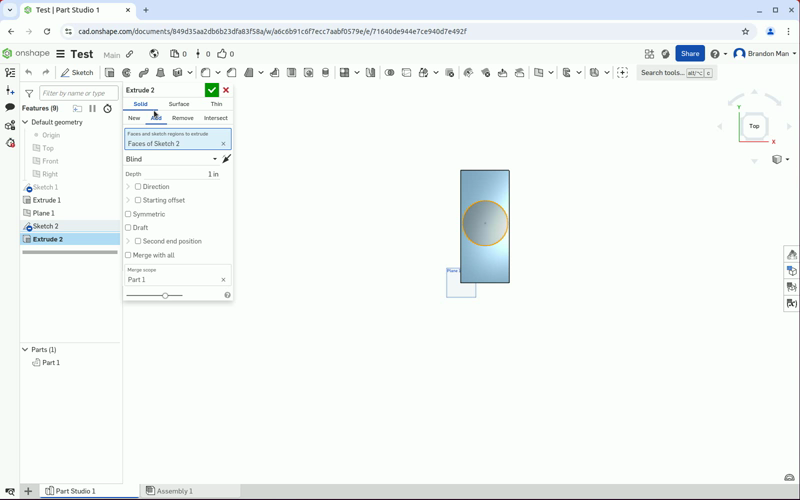
mouse_move(186, 120)
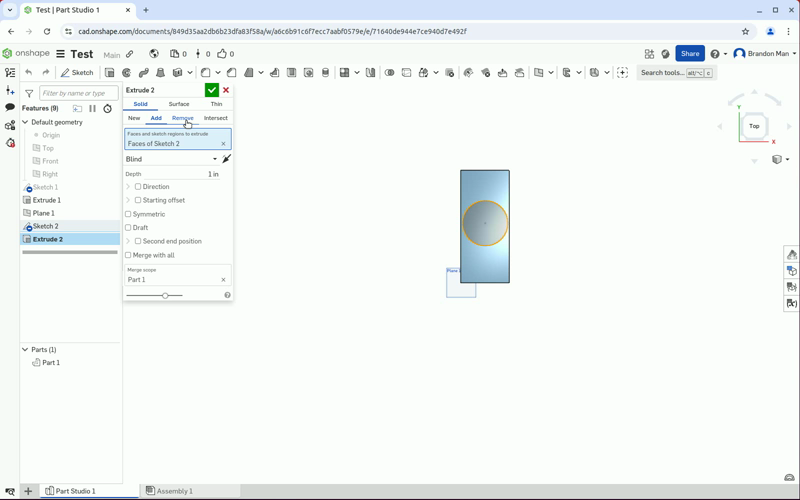
click(186, 120)
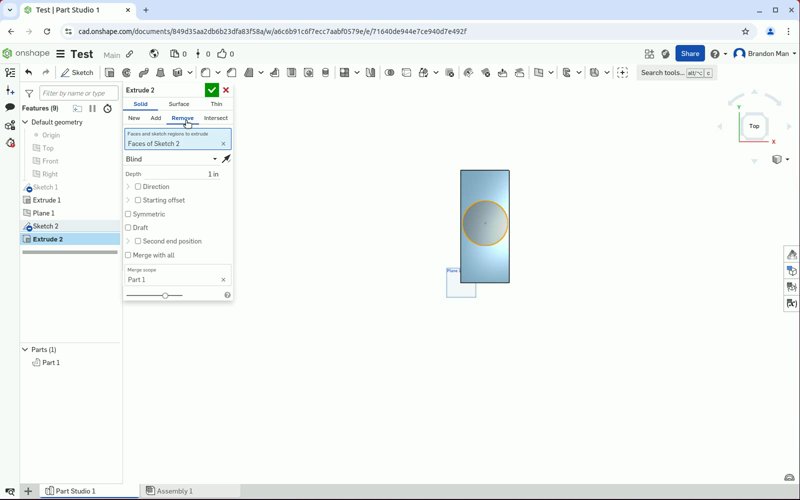
key(tab, 4)
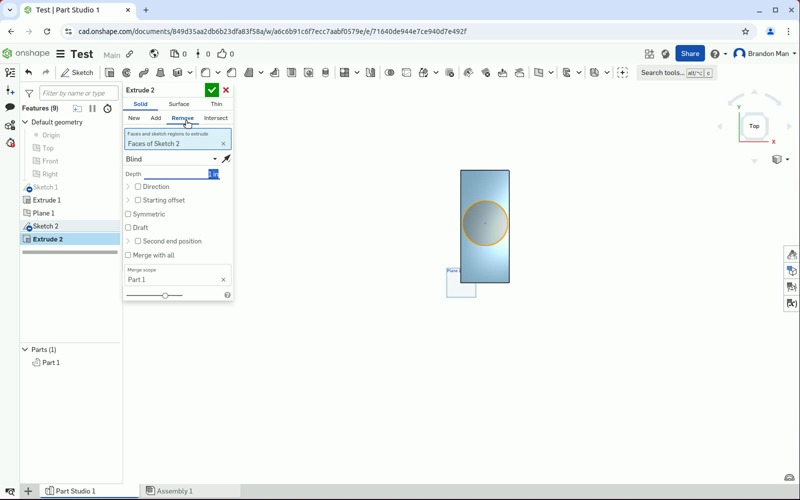
text(2.407)
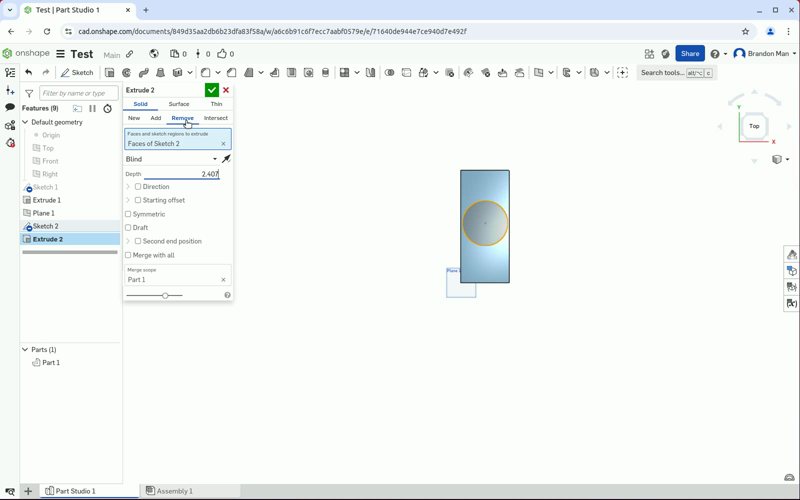
key(tab, 6)
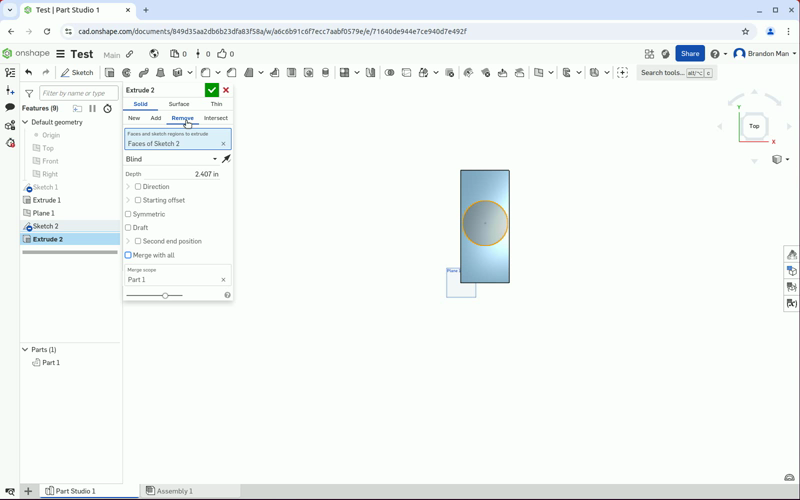
key(space)
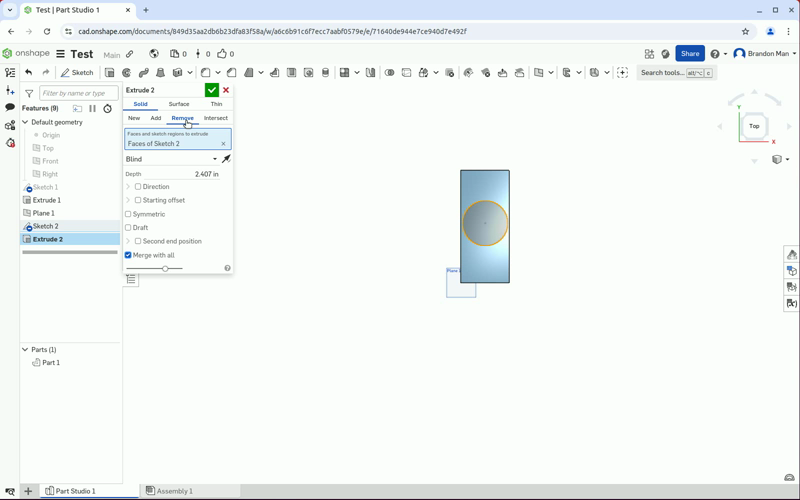
key(enter)
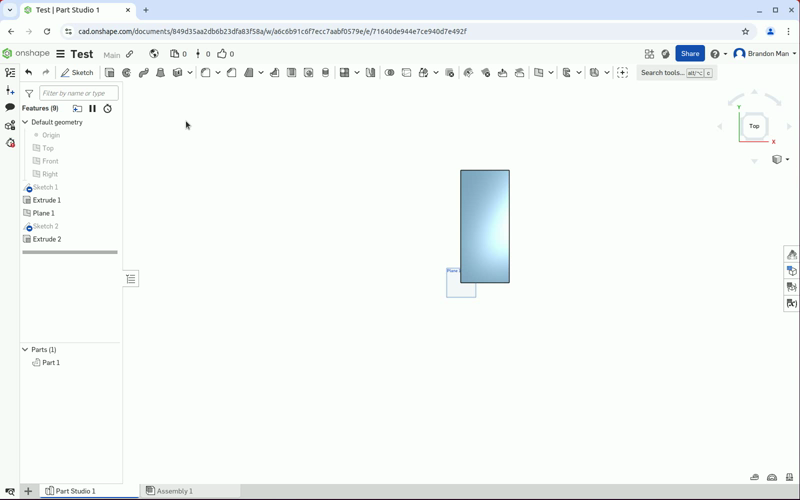
key(shift+h)
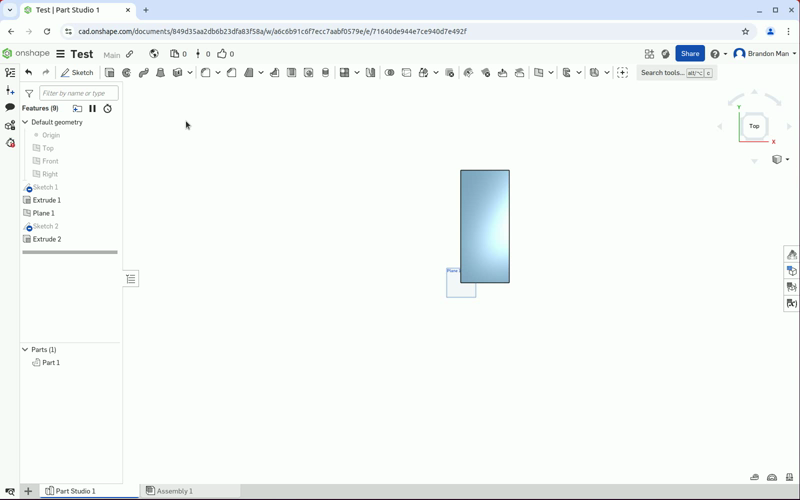
key(shift+h)
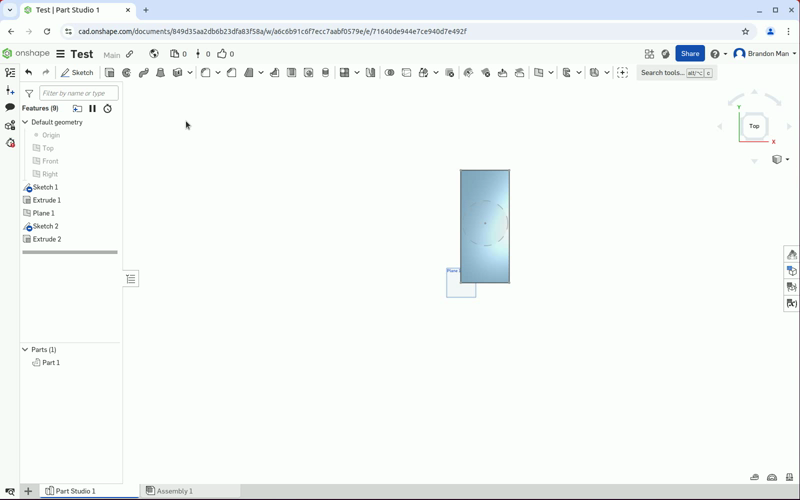
key(shift+7)
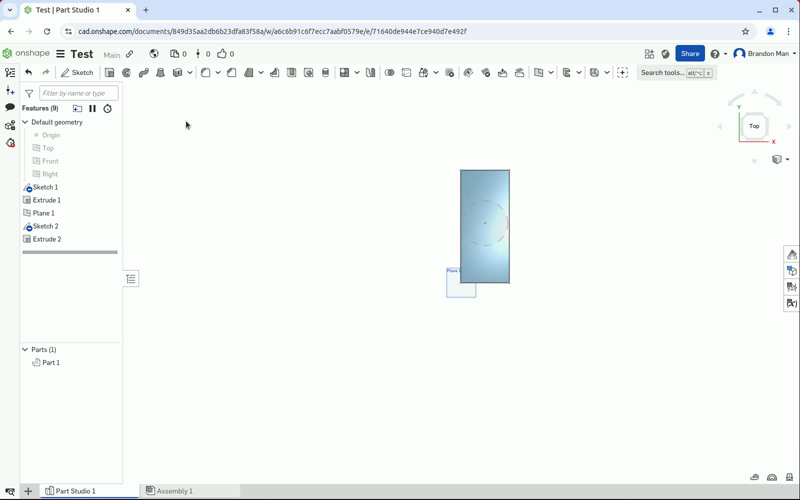
key(up, 3)
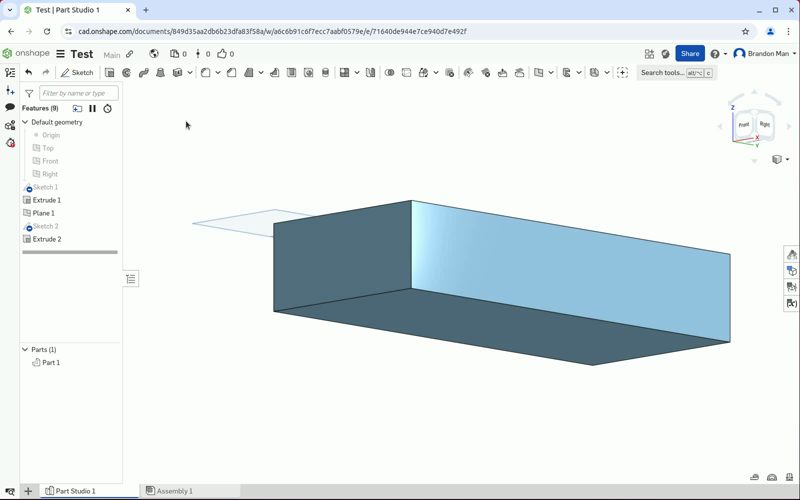
key(left, 3)
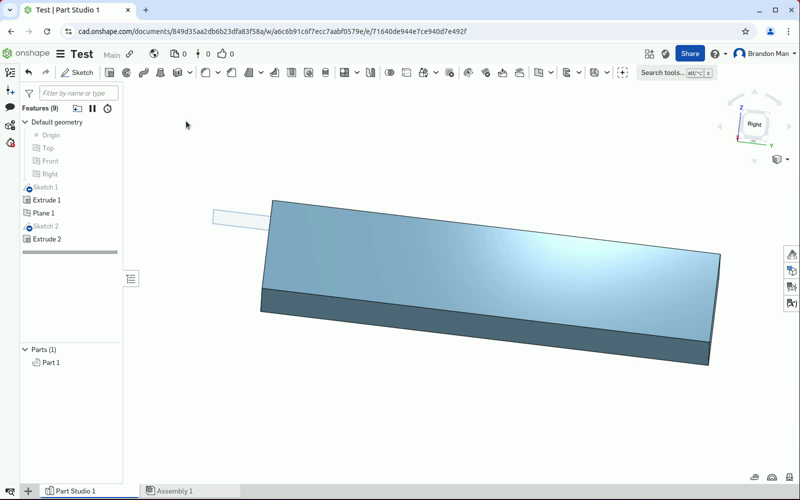
key(right, 3)
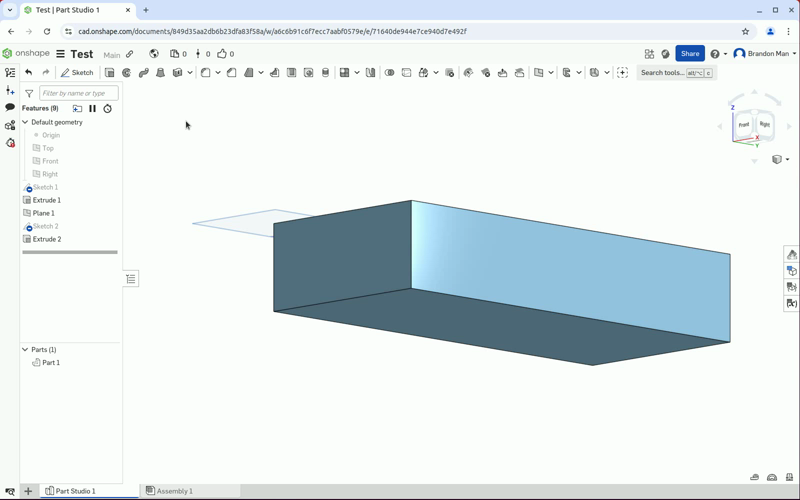
key(down, 3)
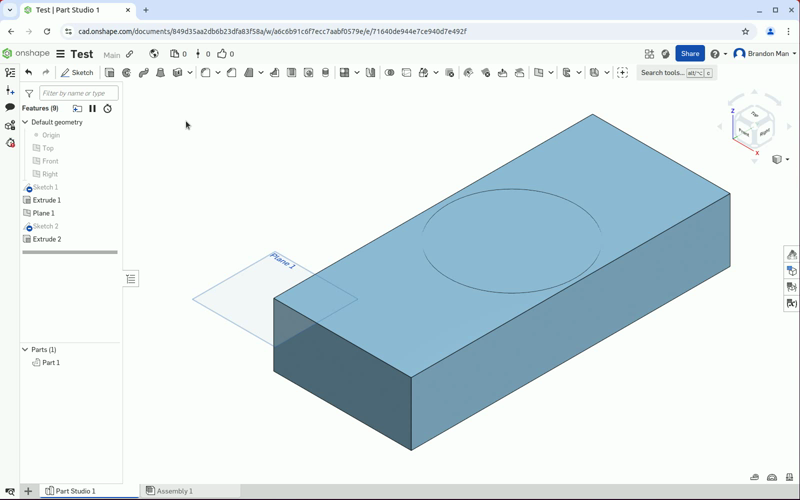
mouse_move(73, 189)
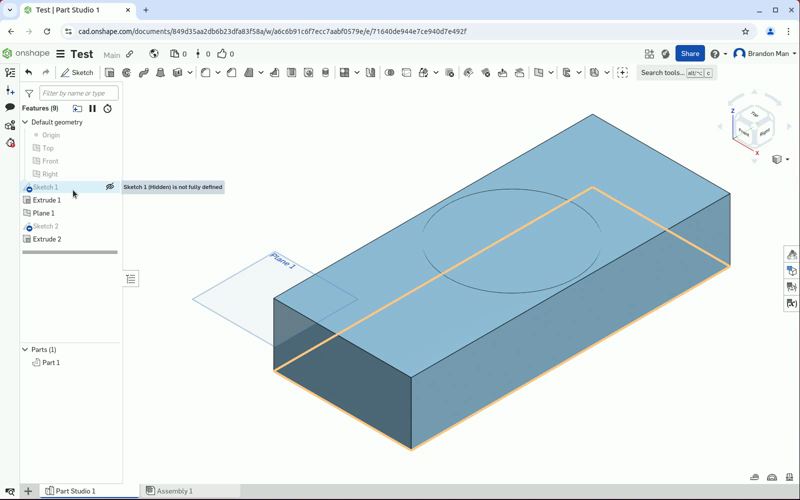
click(73, 189)